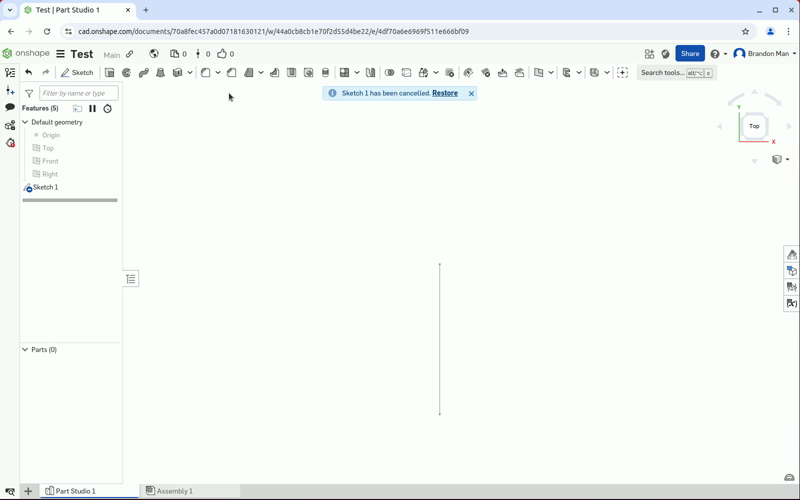
key(shift+h)
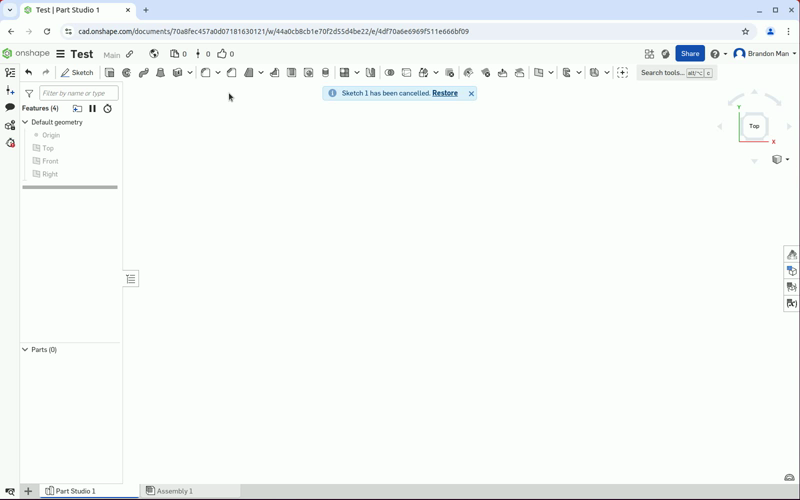
mouse_move(73, 352)
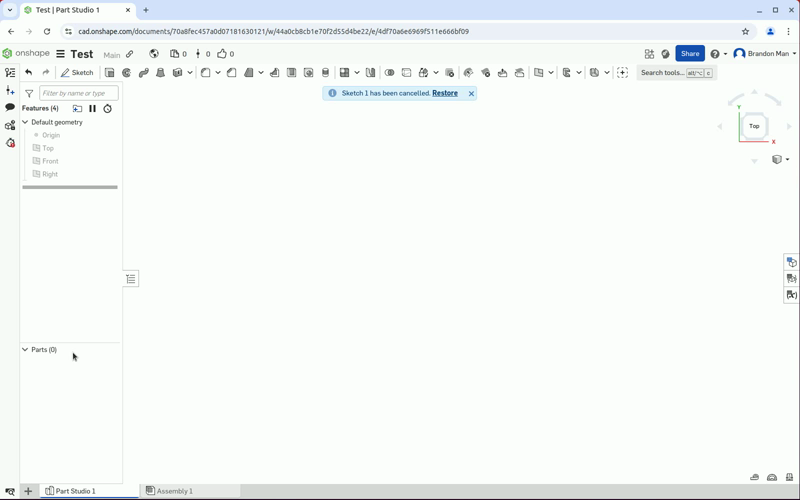
key(y)
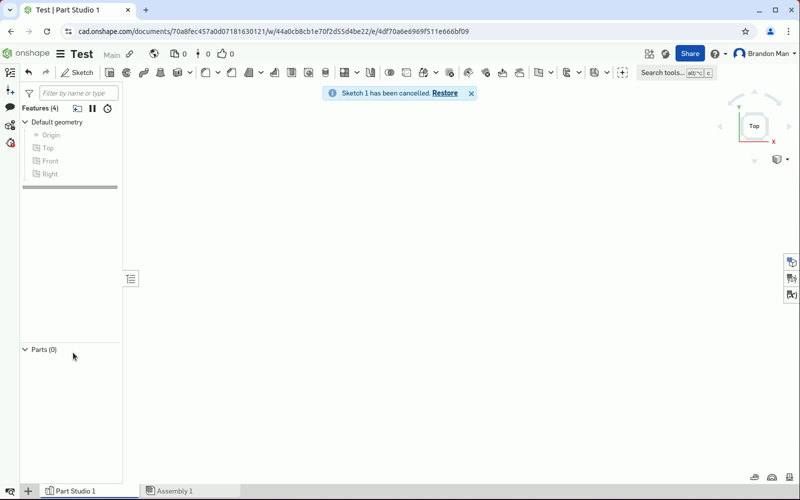
key(shift+p)
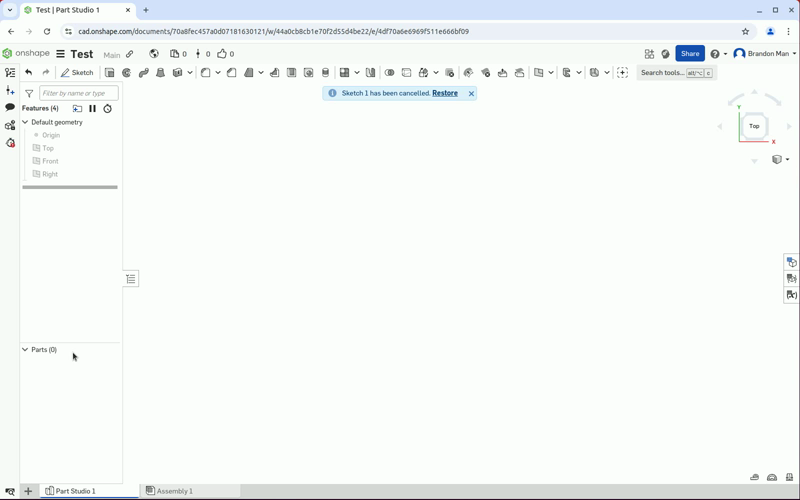
key(space)
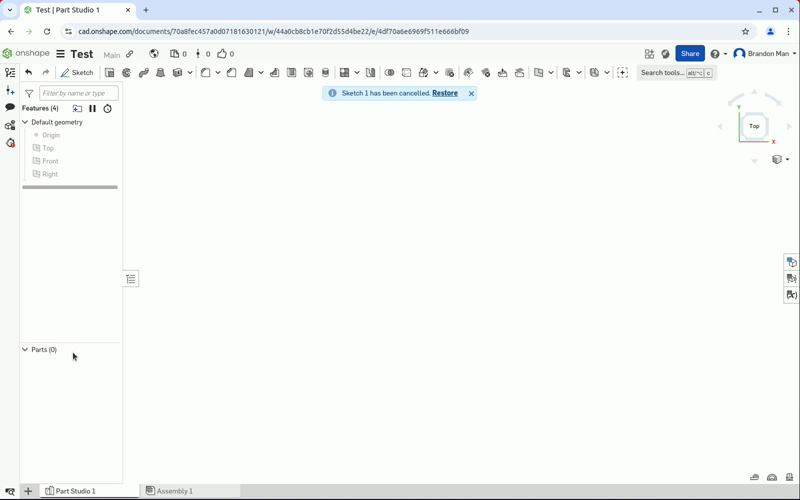
key_down(shift)
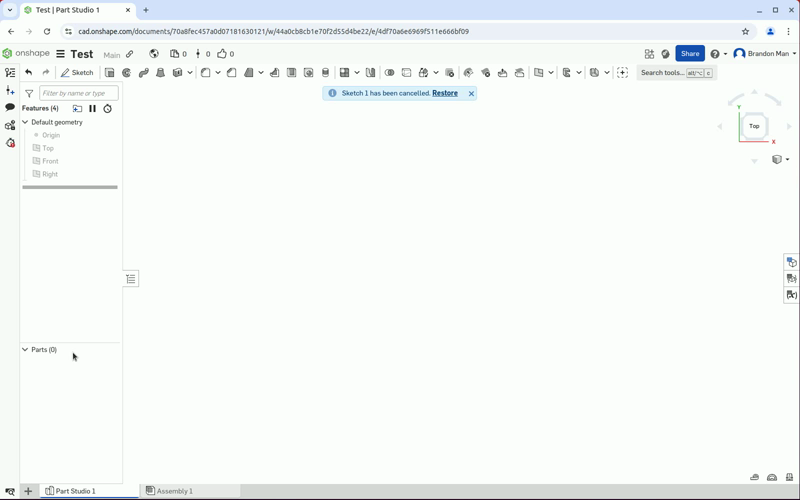
key(up)
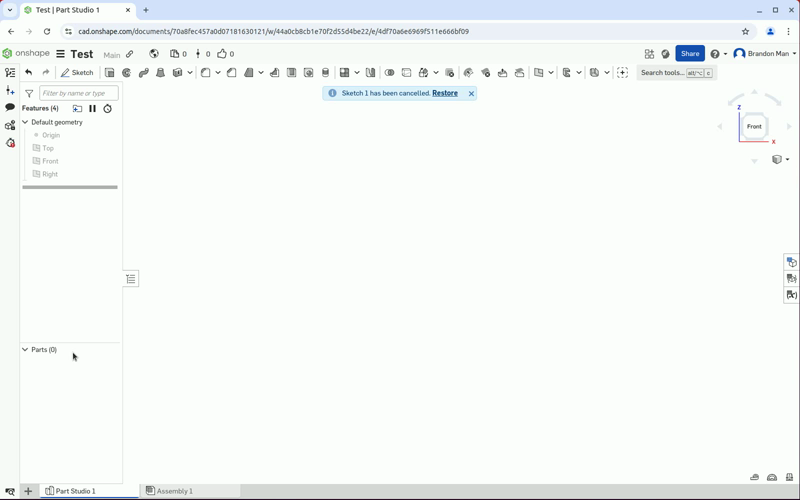
key_up(shift)
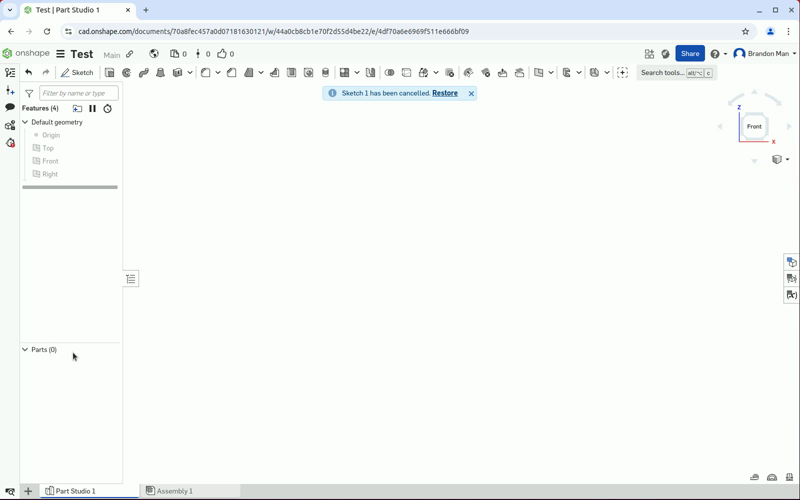
mouse_move(73, 352)
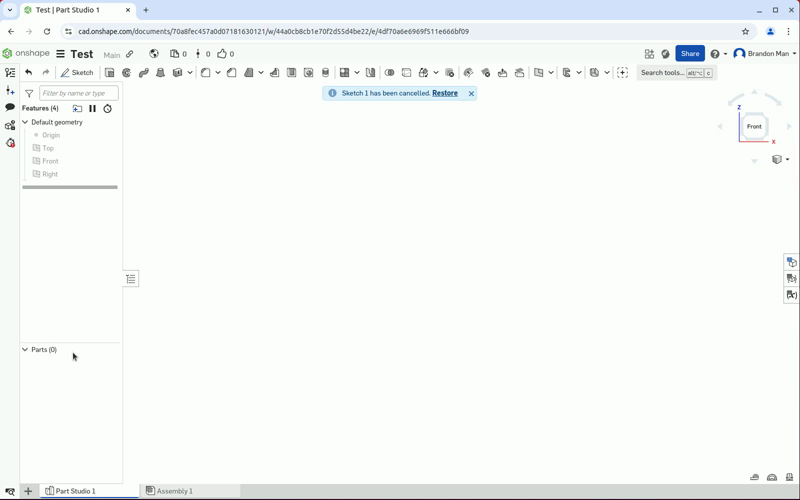
key(shift+y)
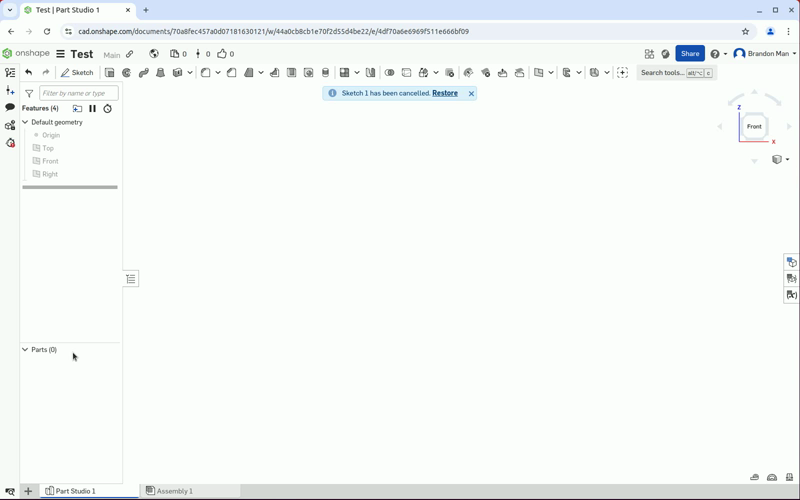
key(shift+s)
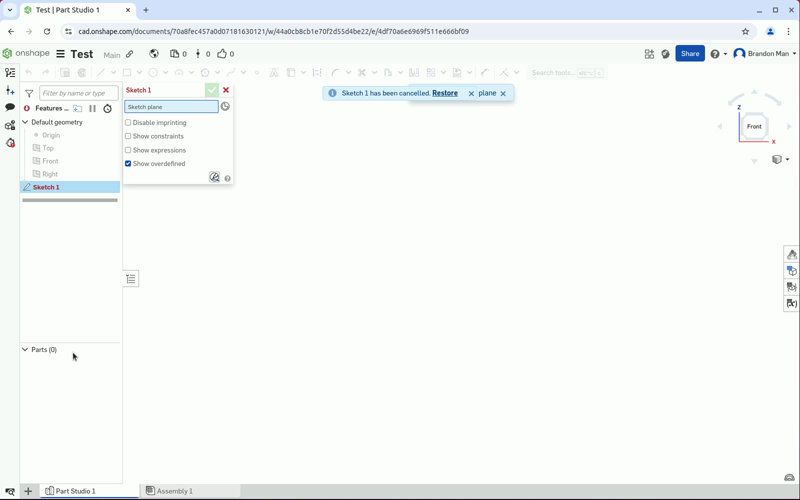
mouse_move(73, 163)
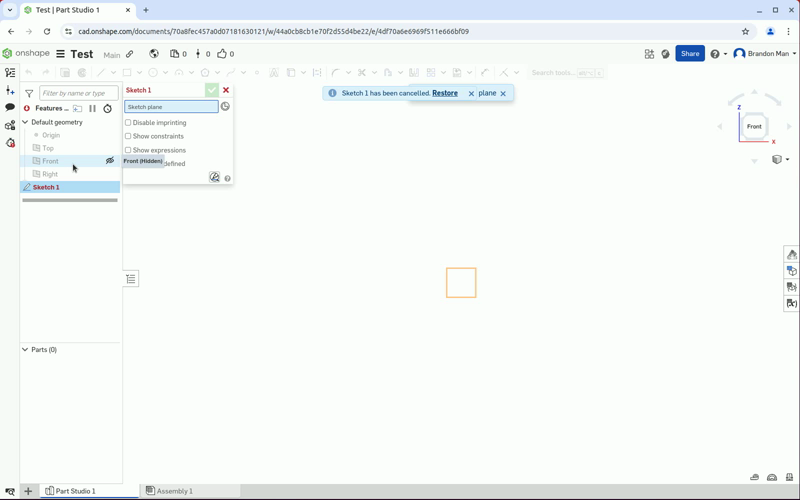
click(73, 163)
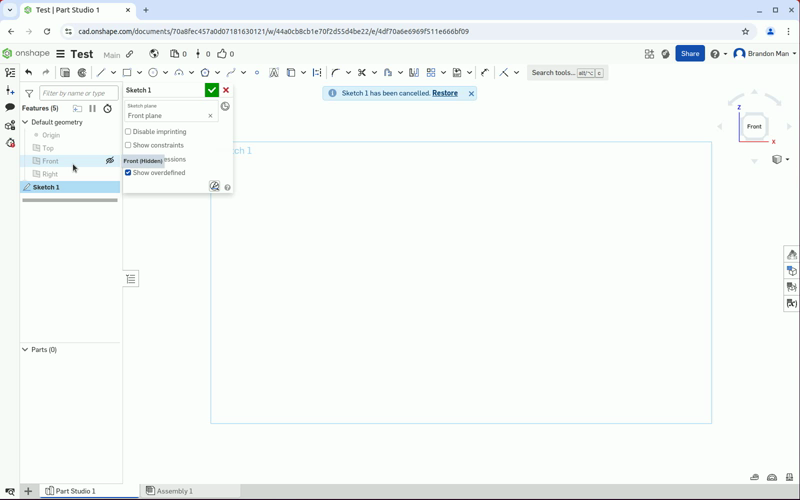
mouse_move(73, 352)
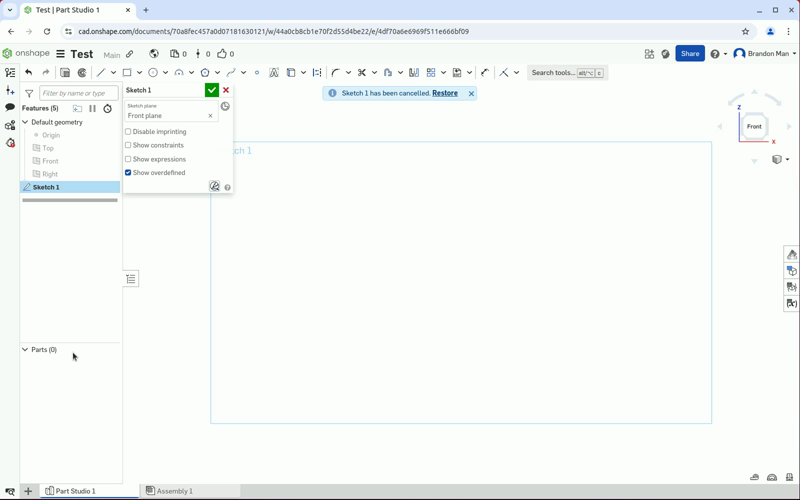
key(y)
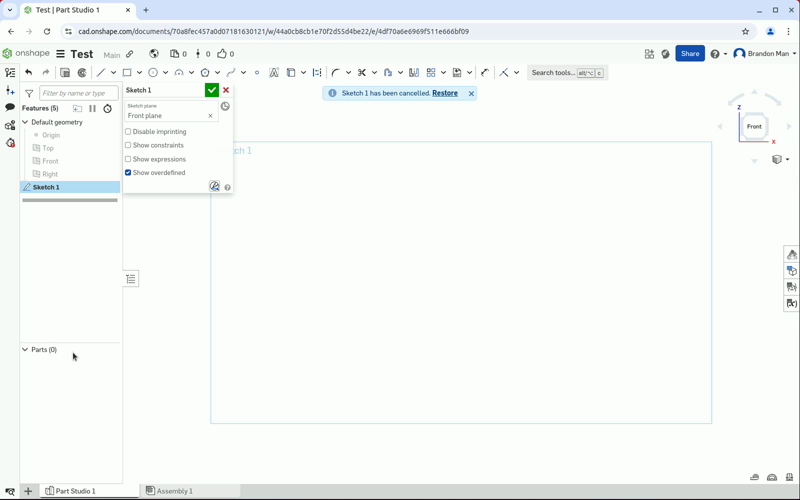
key(l)
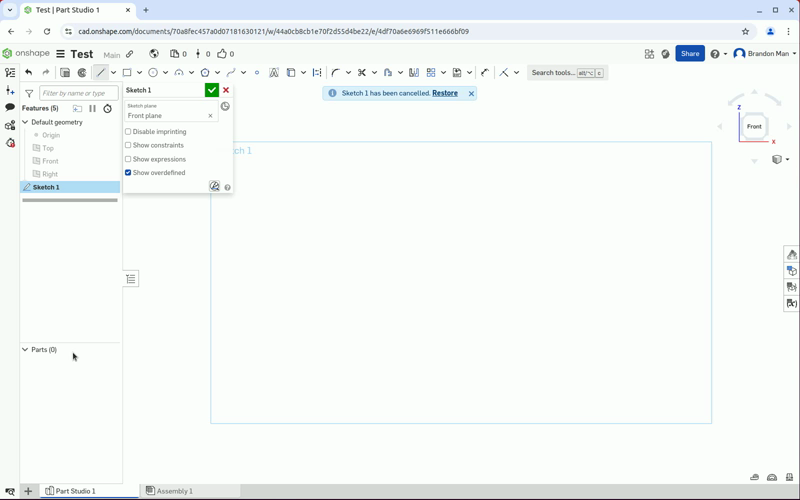
key_down(shift)
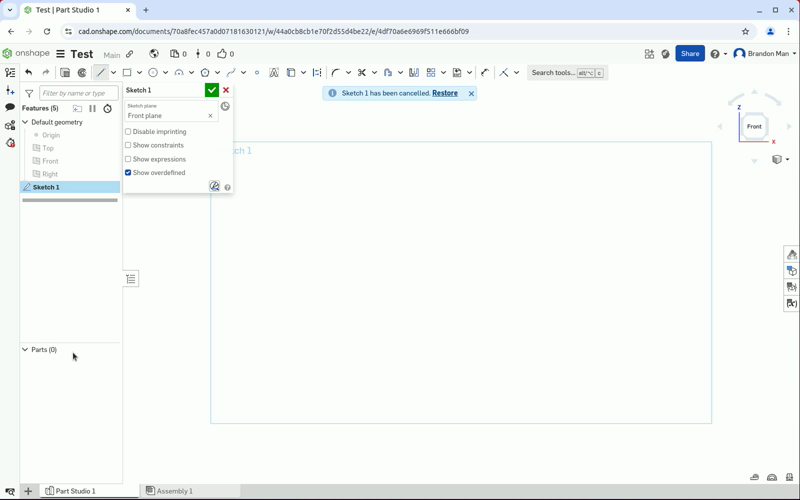
mouse_move(419, 330)
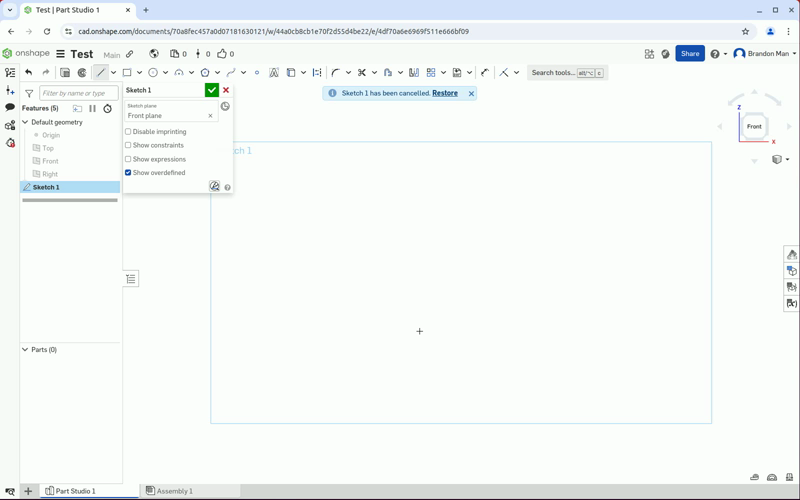
click(419, 330)
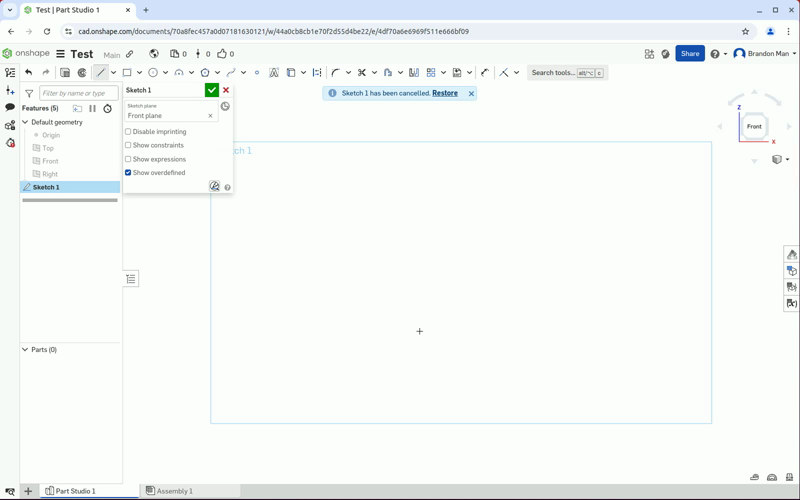
key_up(shift)
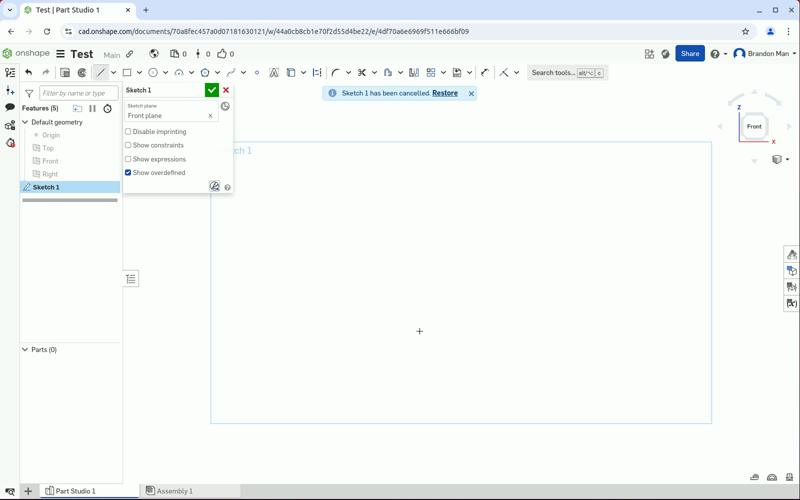
key_down(shift)
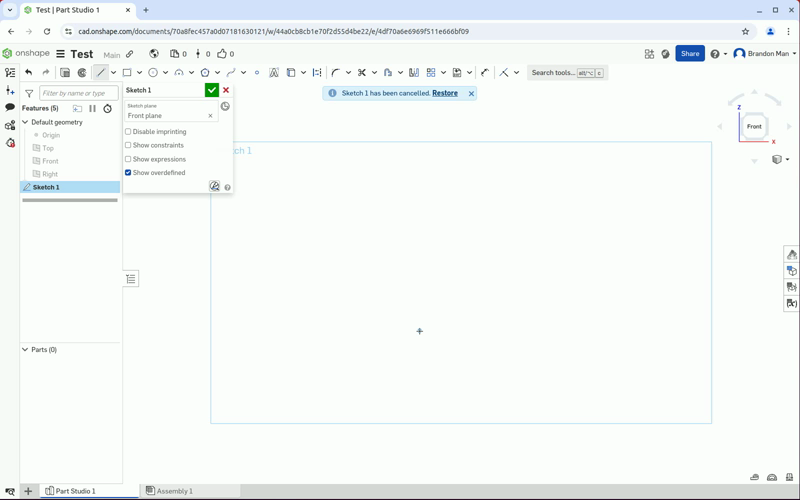
mouse_move(573, 330)
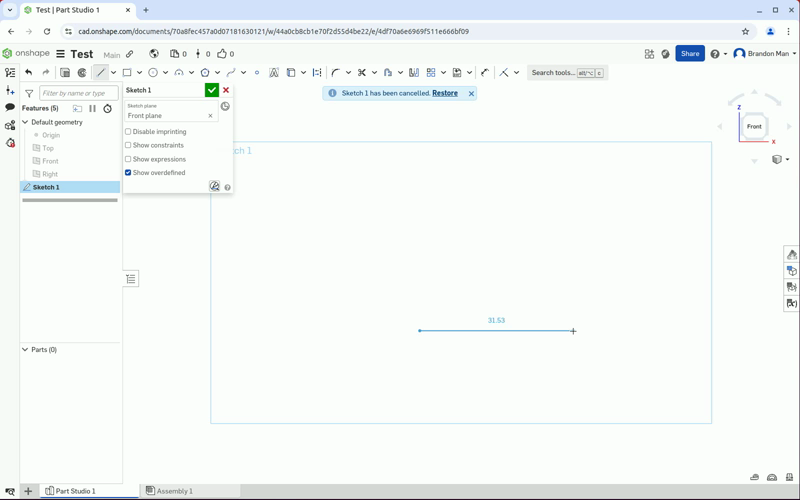
click(573, 330)
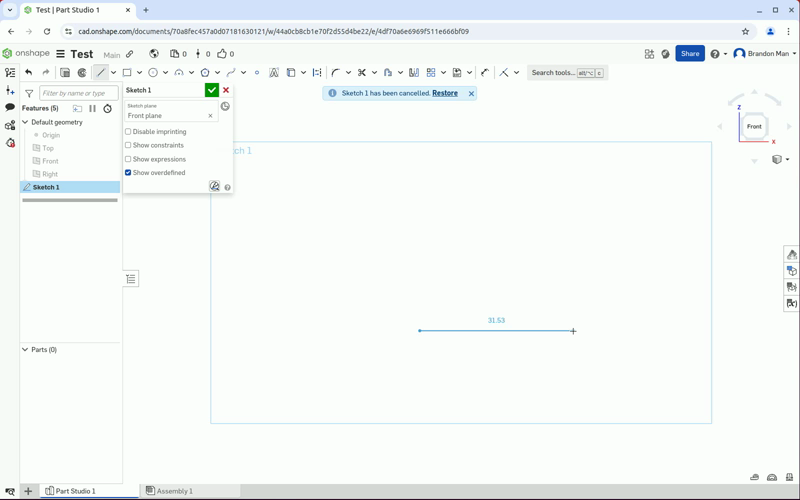
key_up(shift)
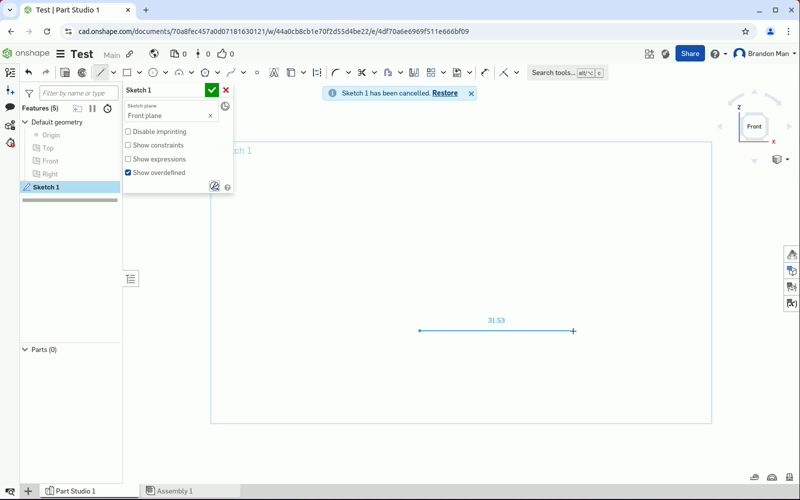
key_down(shift)
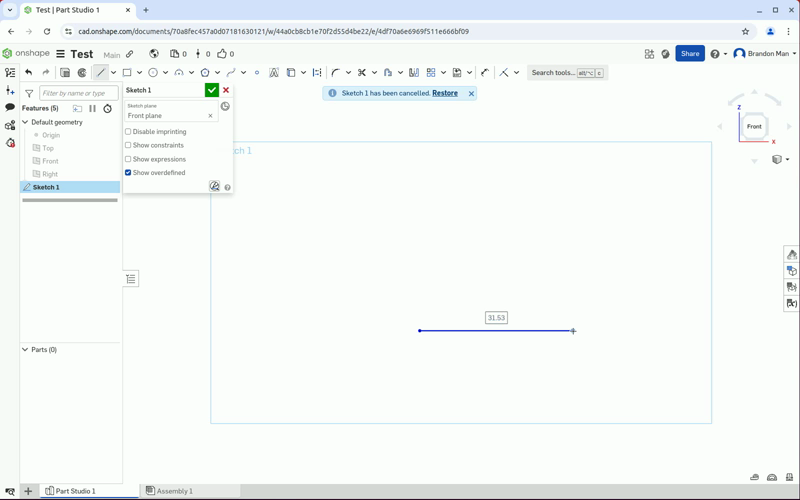
mouse_move(514, 273)
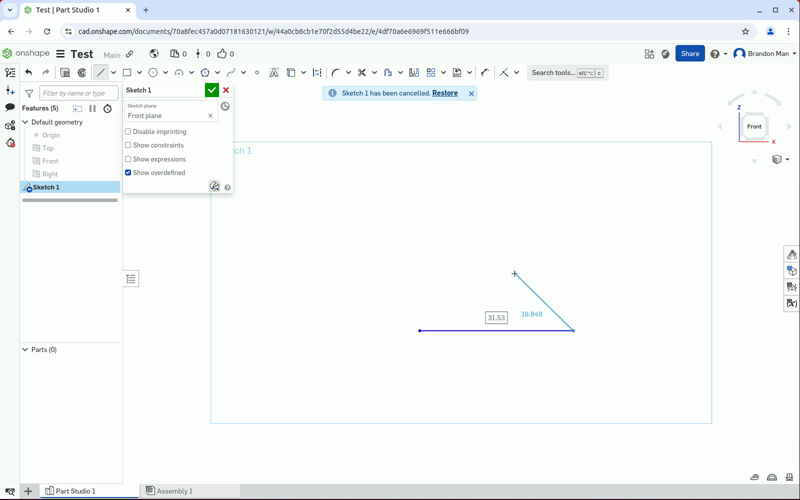
click(514, 273)
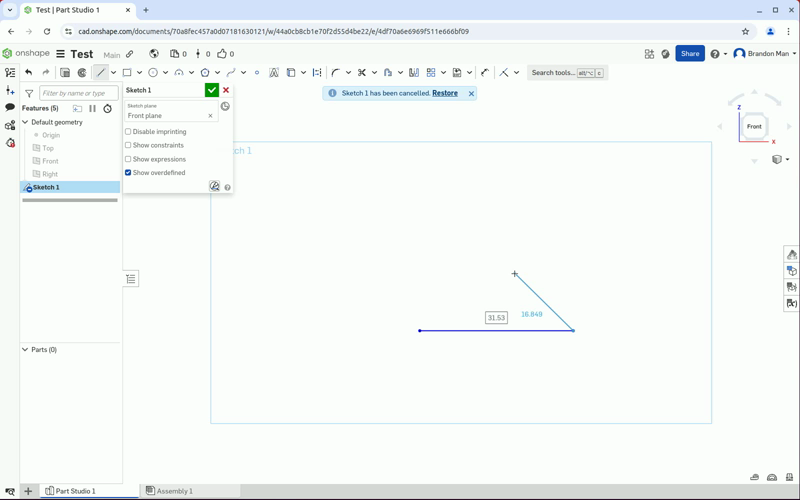
key_up(shift)
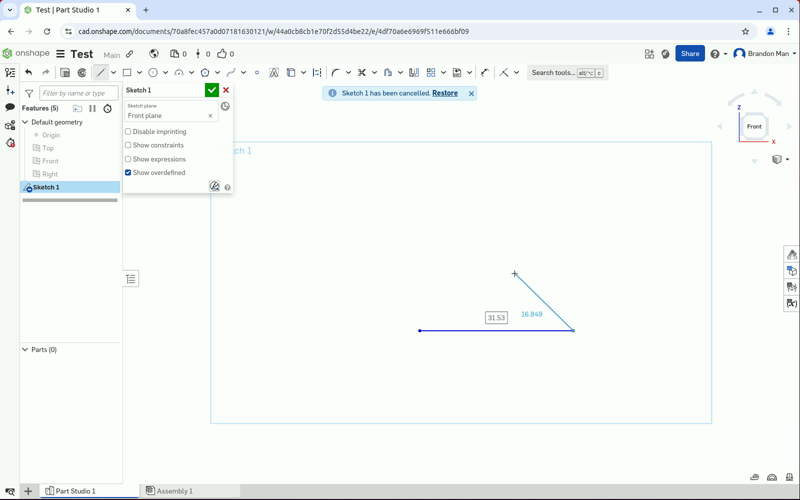
key_down(shift)
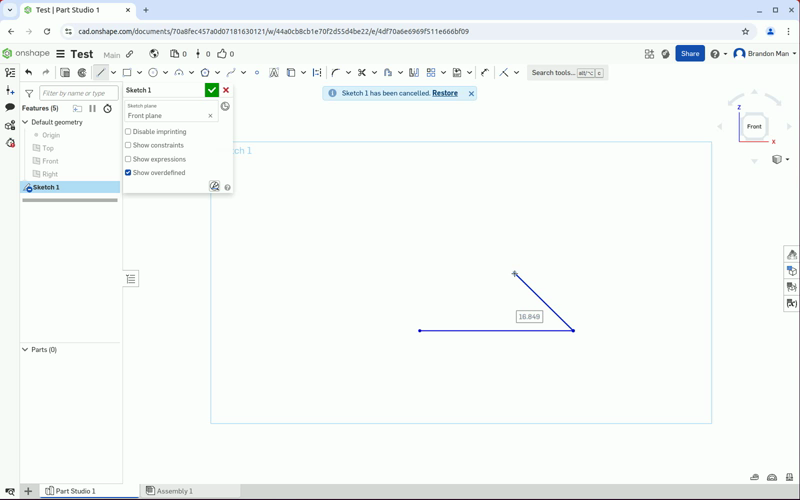
mouse_move(544, 273)
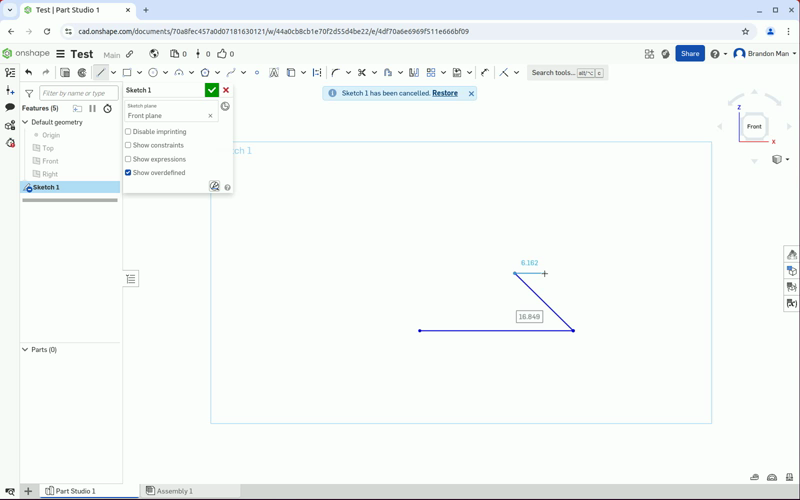
mouse_move(477, 235)
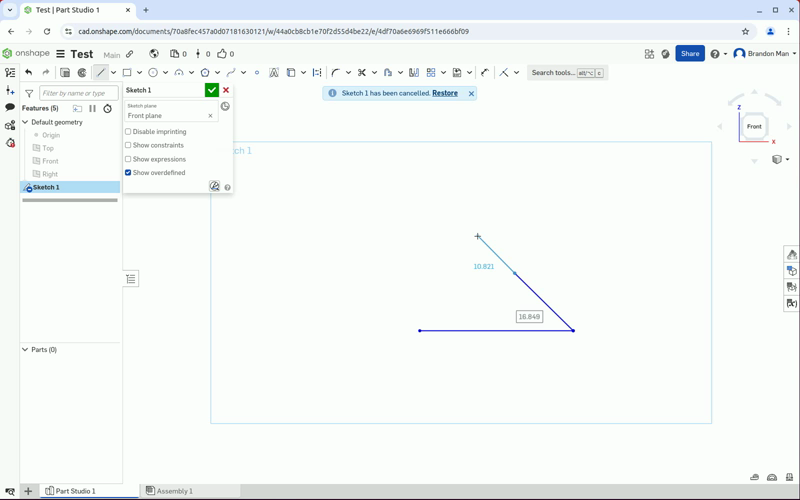
click(477, 235)
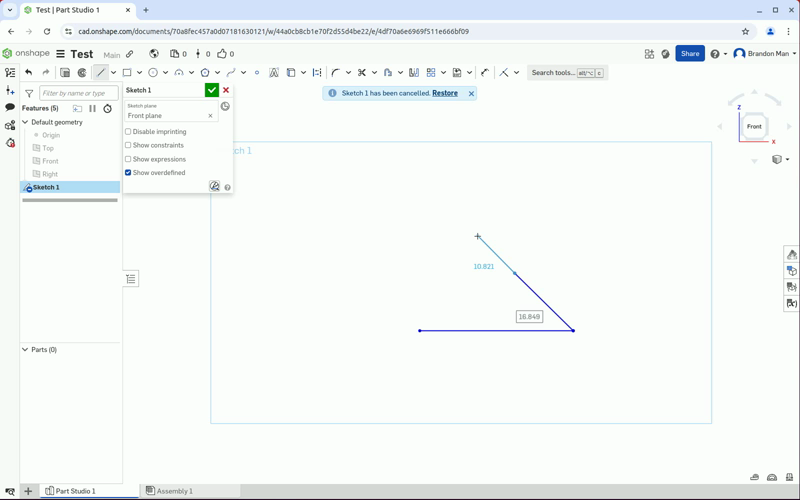
key_up(shift)
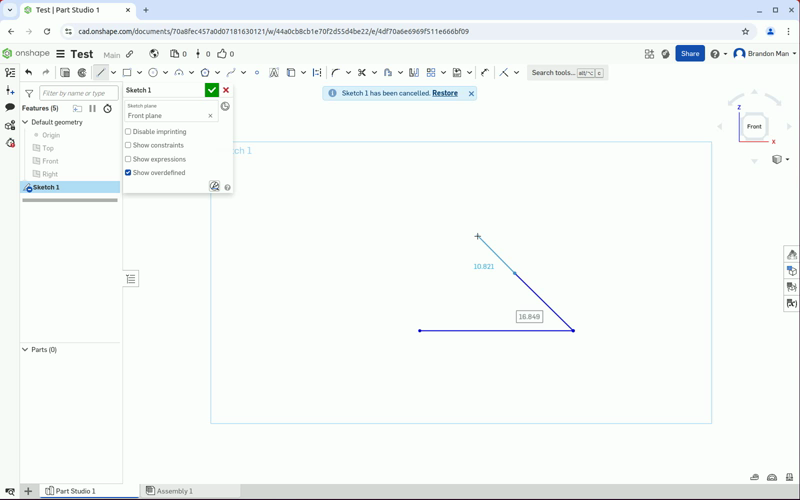
key_down(shift)
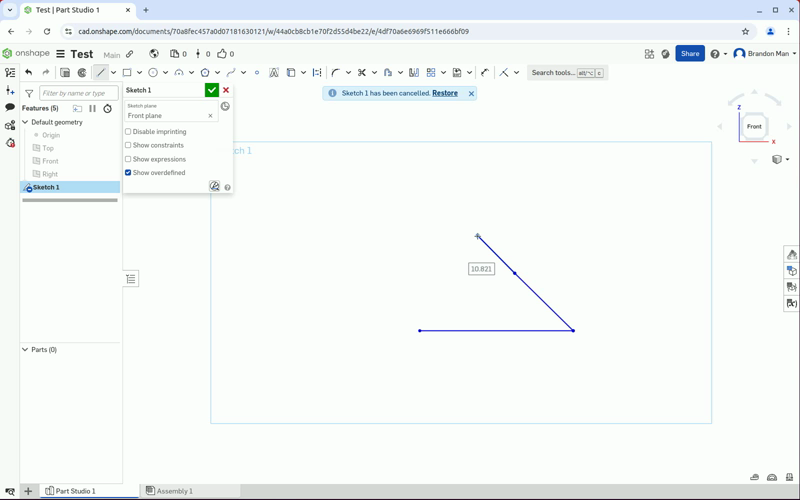
mouse_move(507, 235)
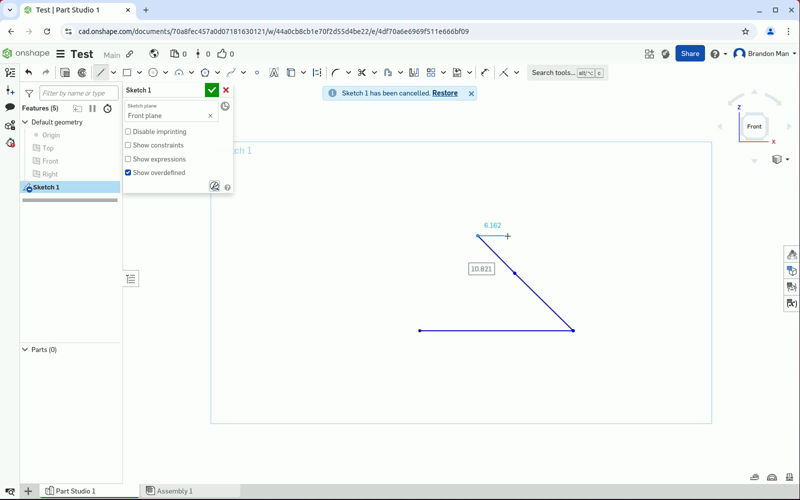
mouse_move(419, 235)
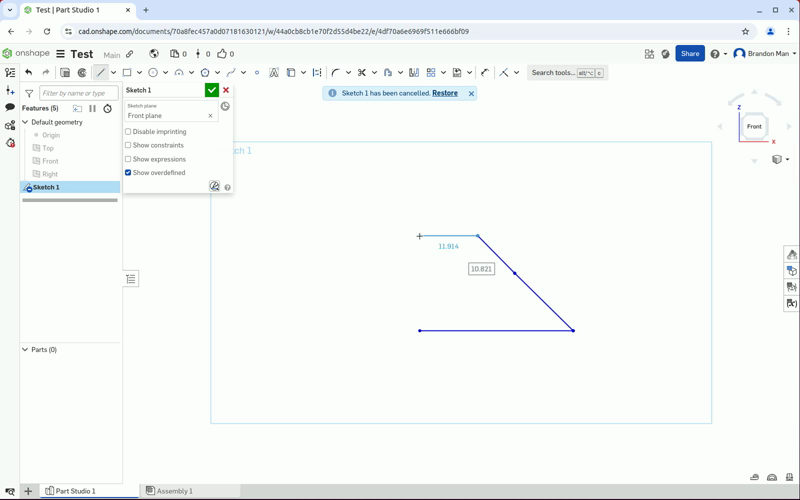
click(419, 235)
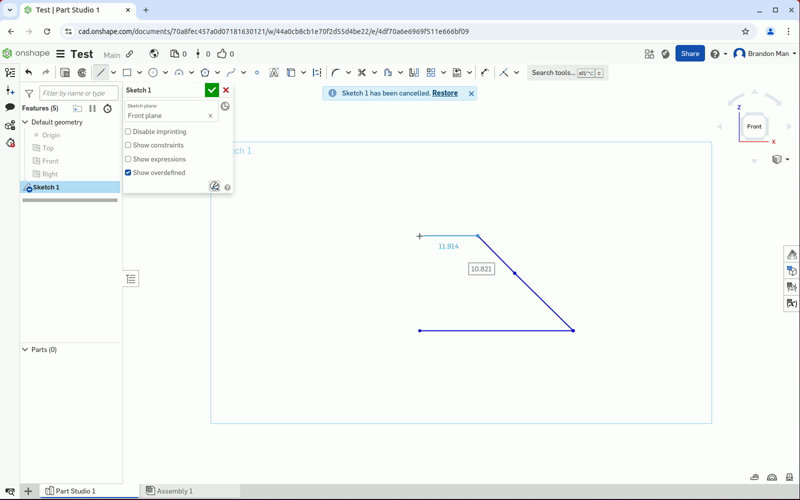
key_up(shift)
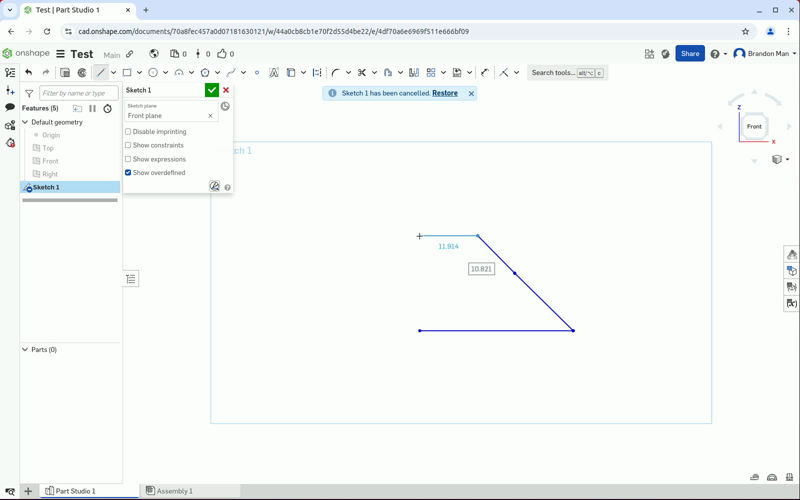
key_down(shift)
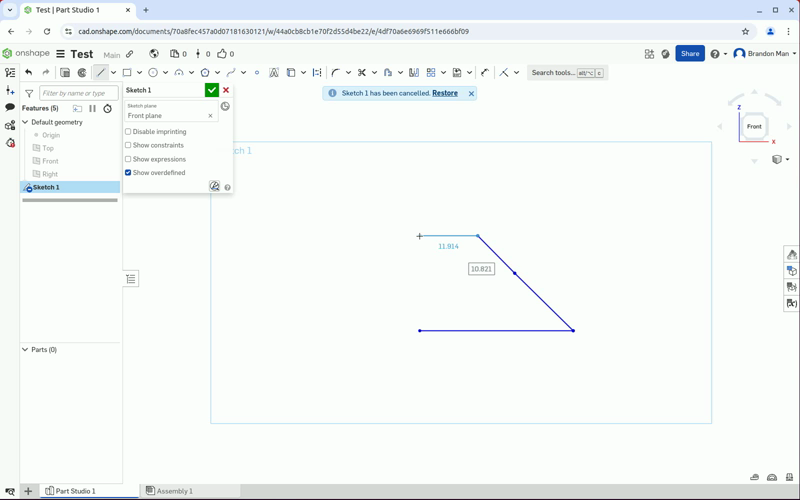
mouse_move(419, 330)
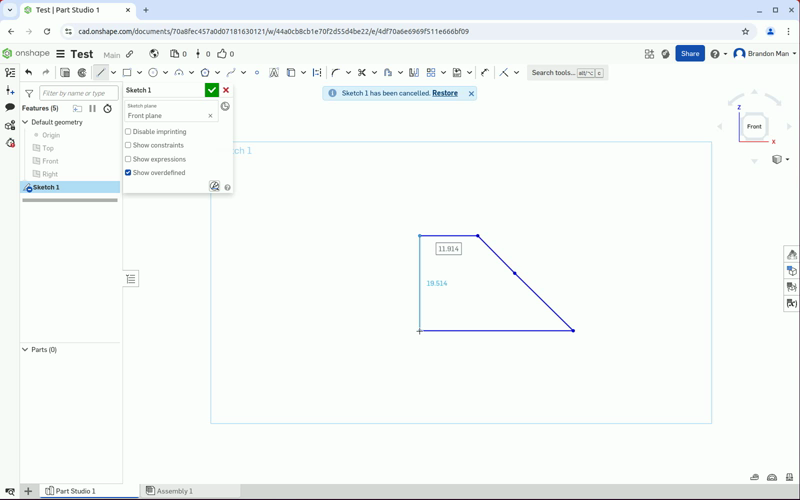
key_up(shift)
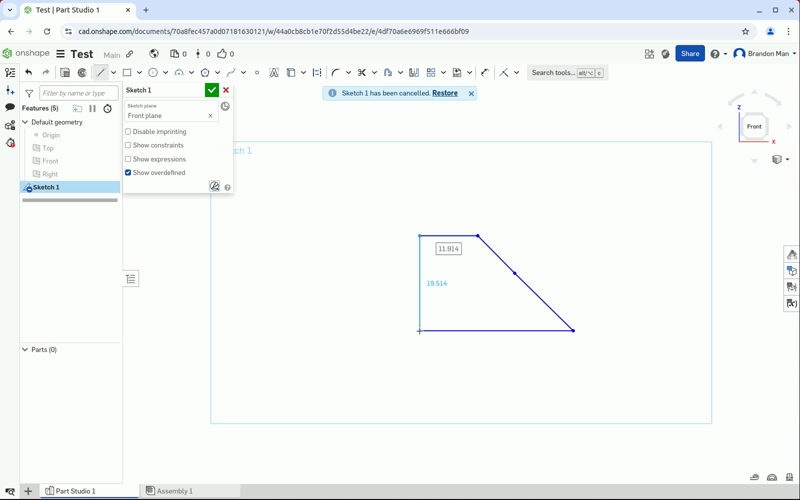
click(419, 330)
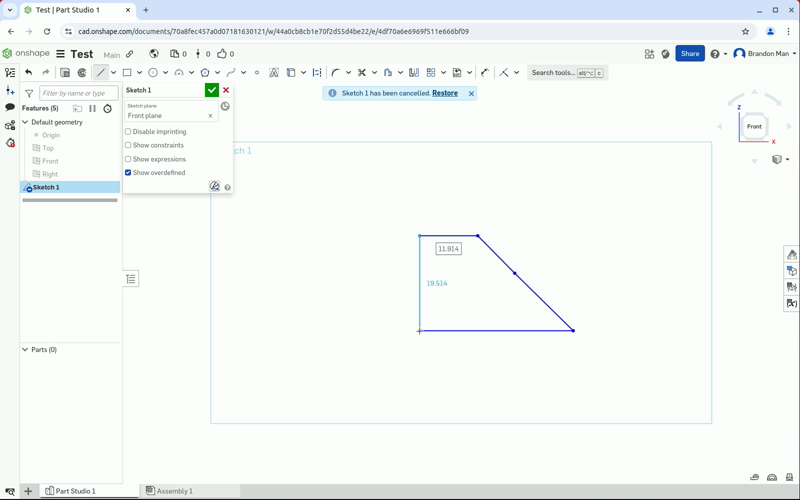
key(esc)
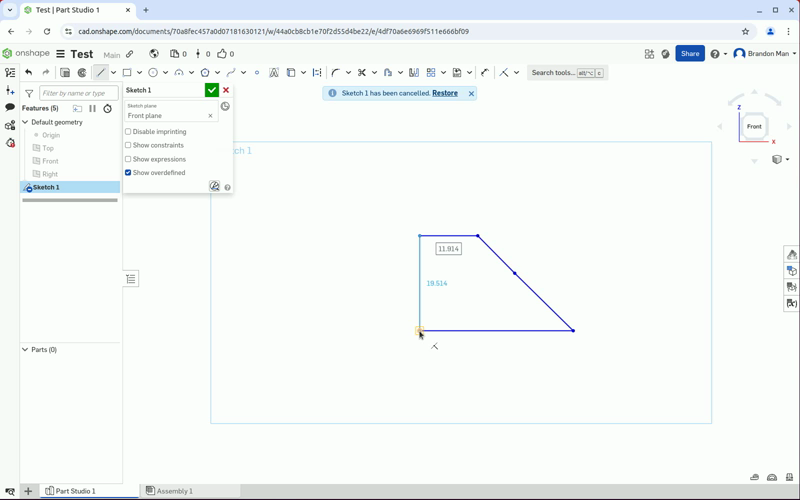
mouse_move(500, 287)
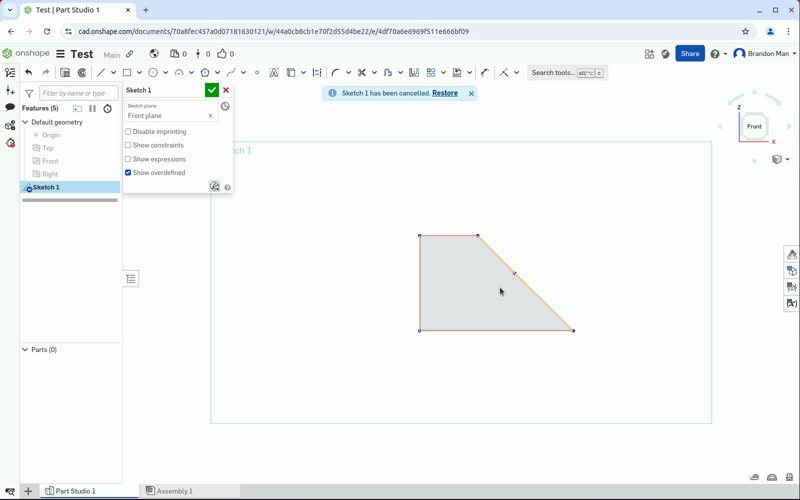
click(500, 287)
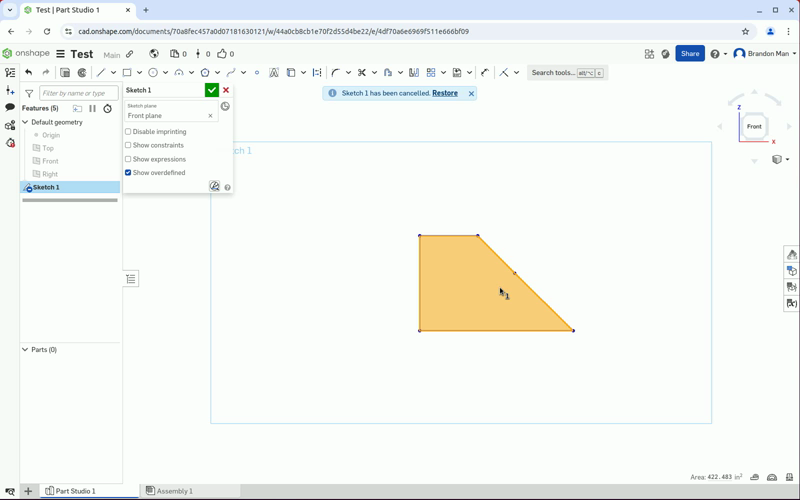
mouse_move(73, 352)
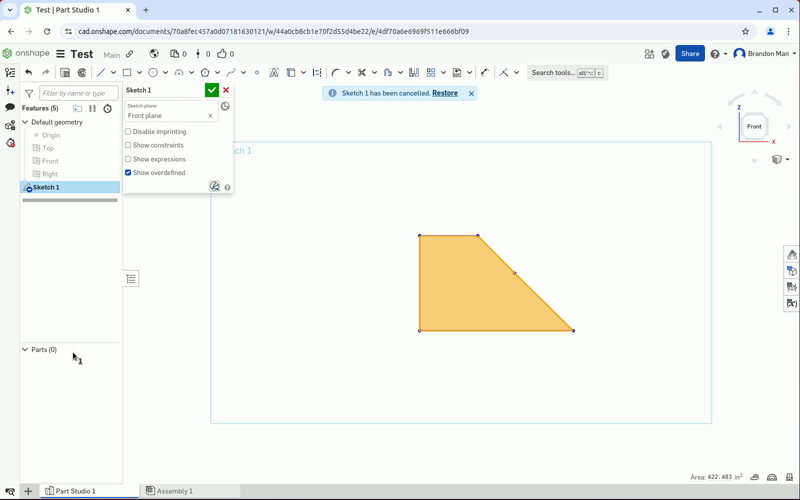
key(shift+y)
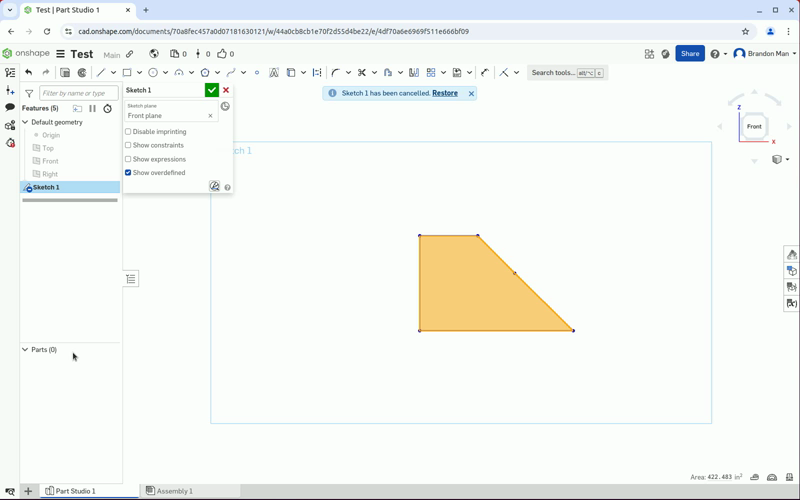
key(shift+e)
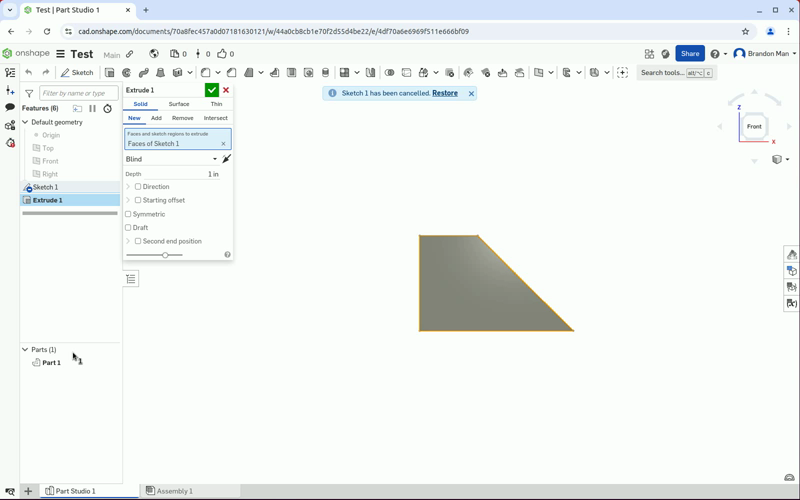
mouse_move(143, 106)
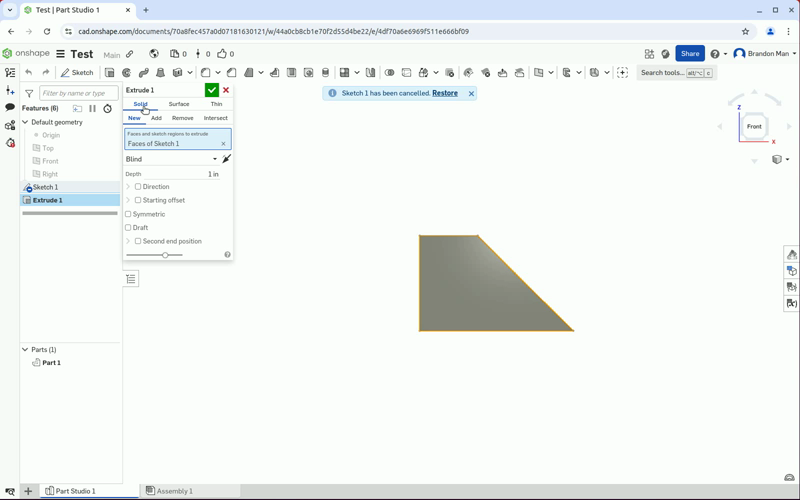
click(143, 106)
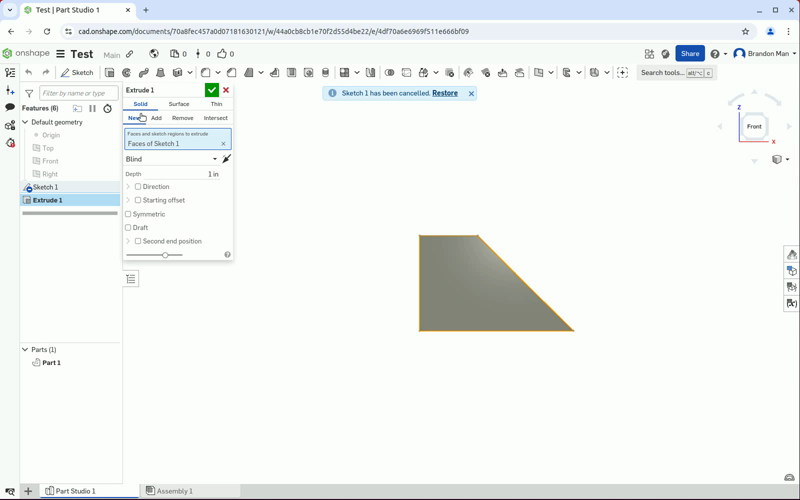
mouse_move(137, 120)
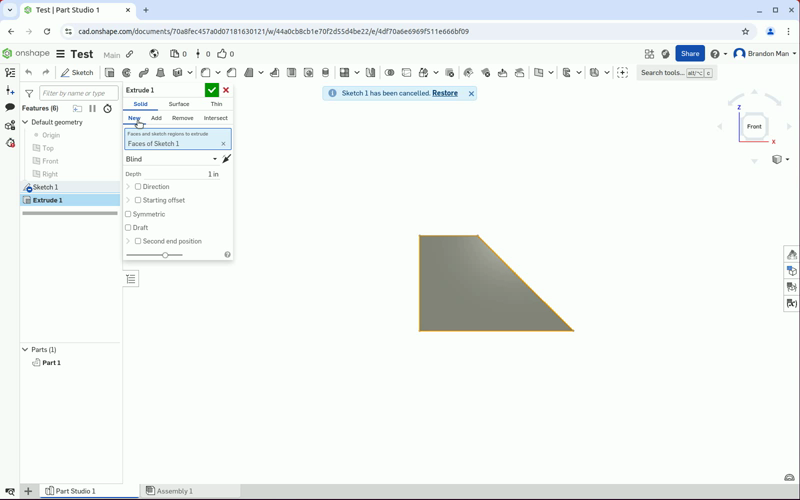
click(137, 120)
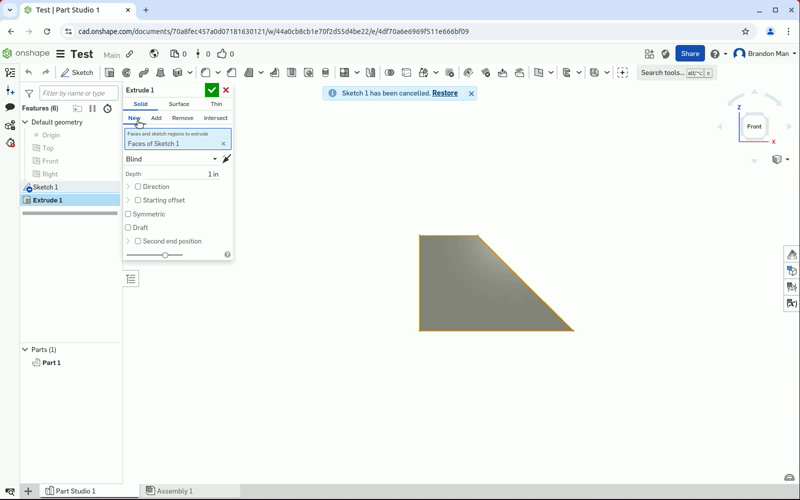
key(tab, 4)
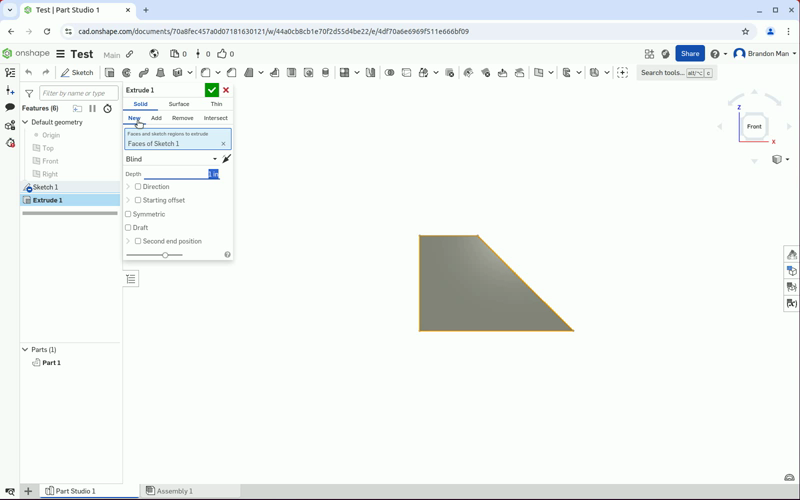
text(19.738)
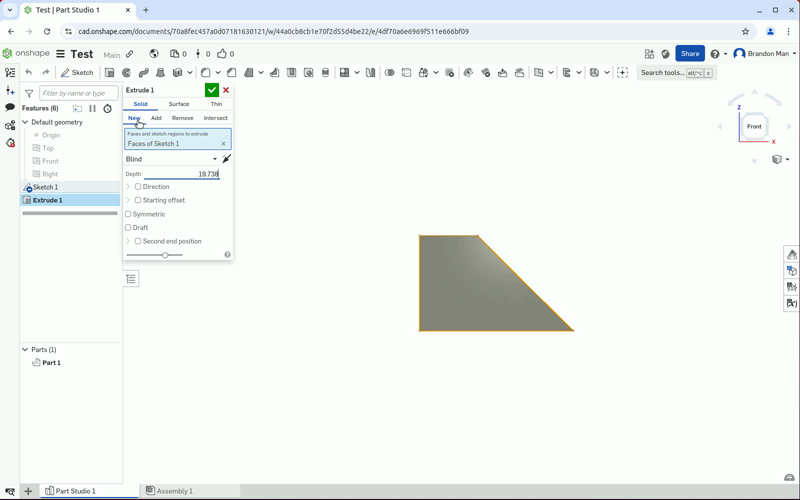
key(enter)
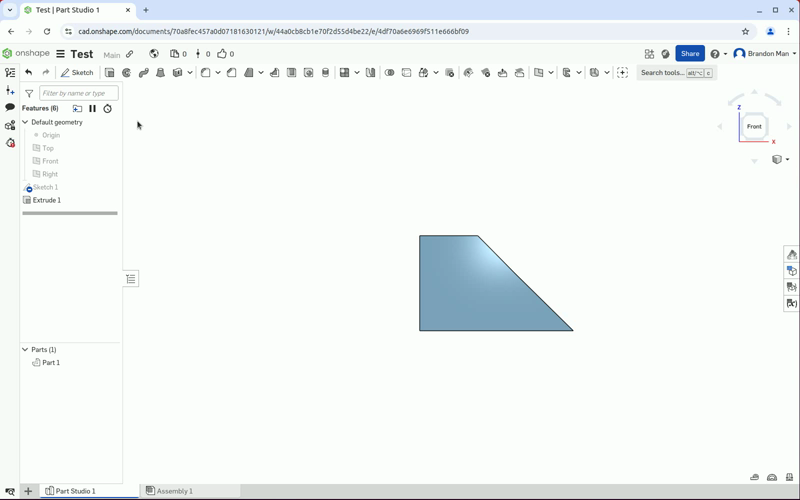
key(shift+h)
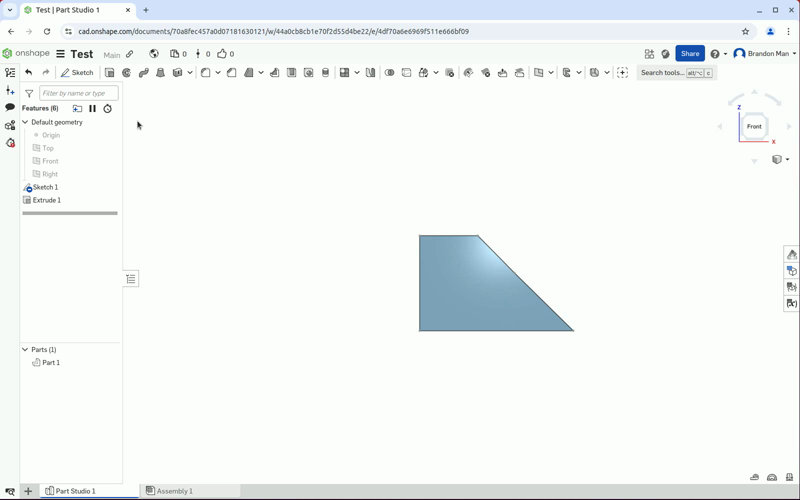
key(shift+h)
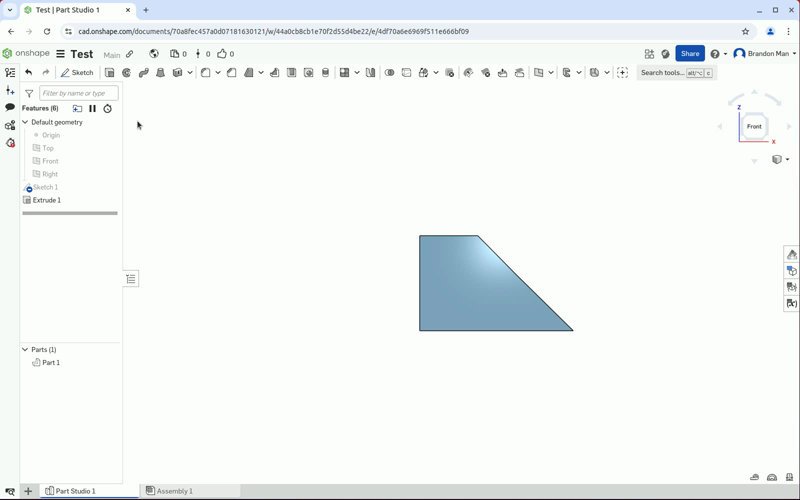
mouse_move(73, 189)
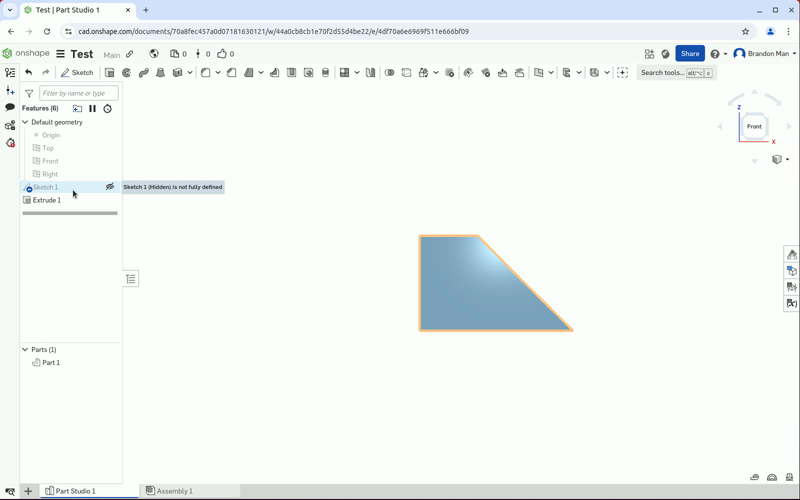
click(73, 189)
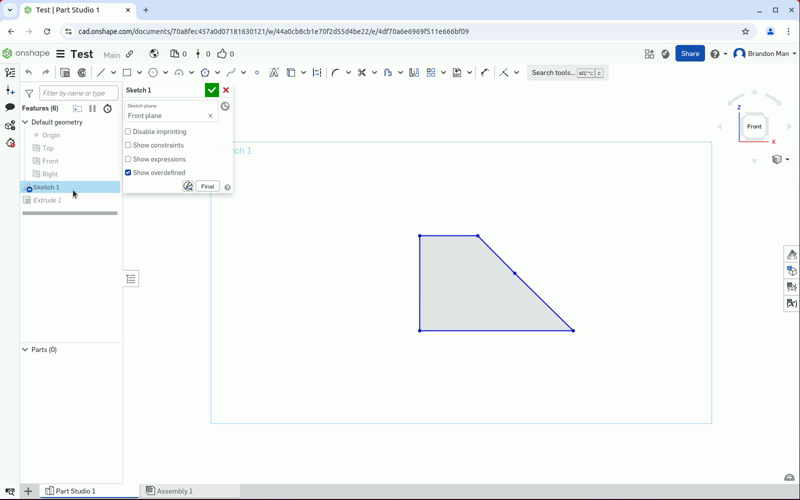
mouse_move(229, 92)
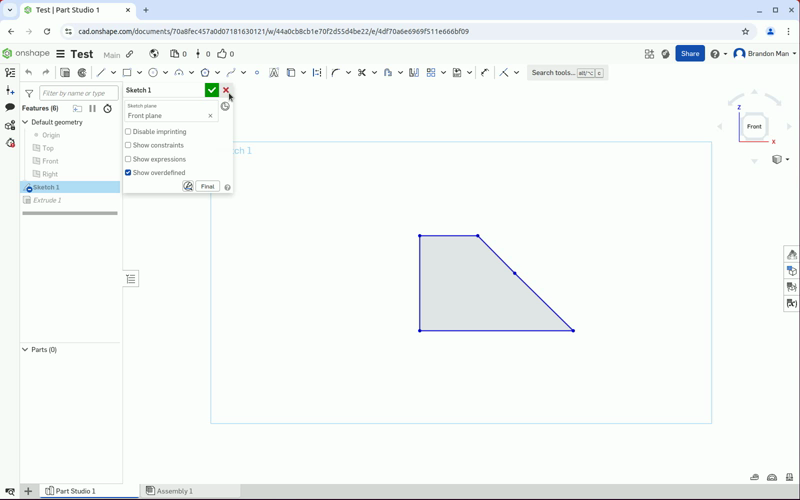
click(229, 92)
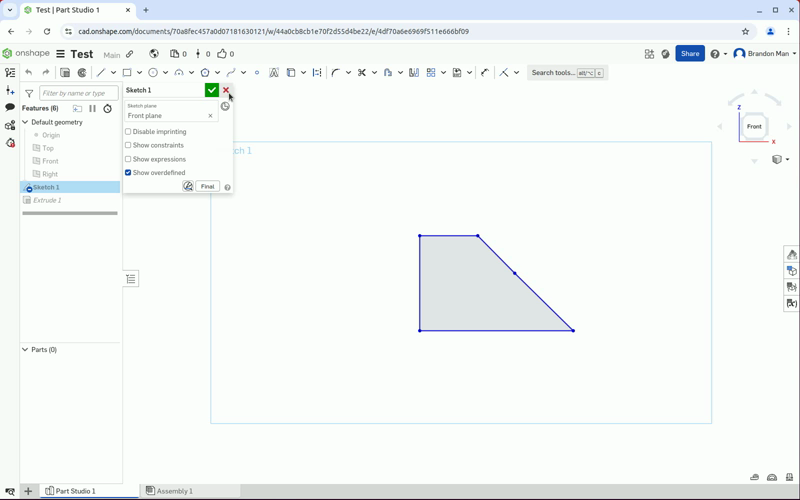
key(shift+s)
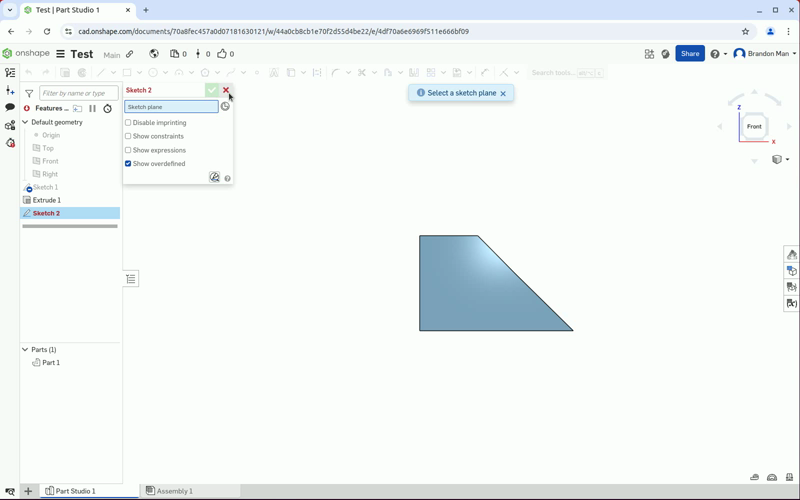
mouse_move(73, 163)
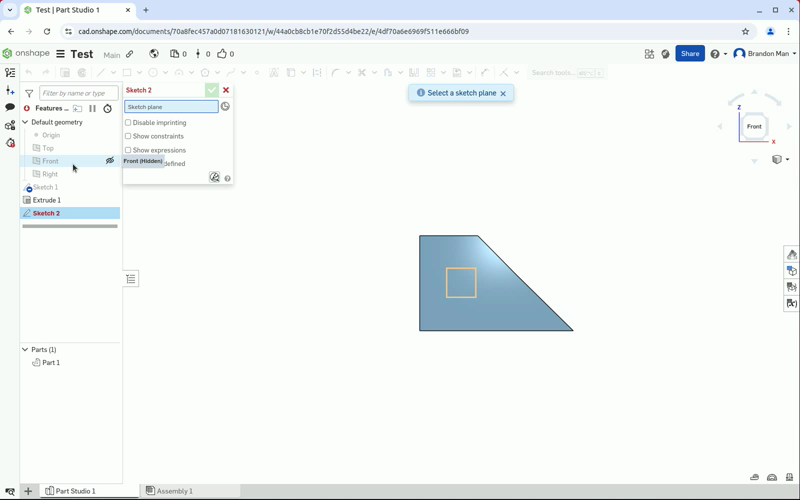
click(73, 163)
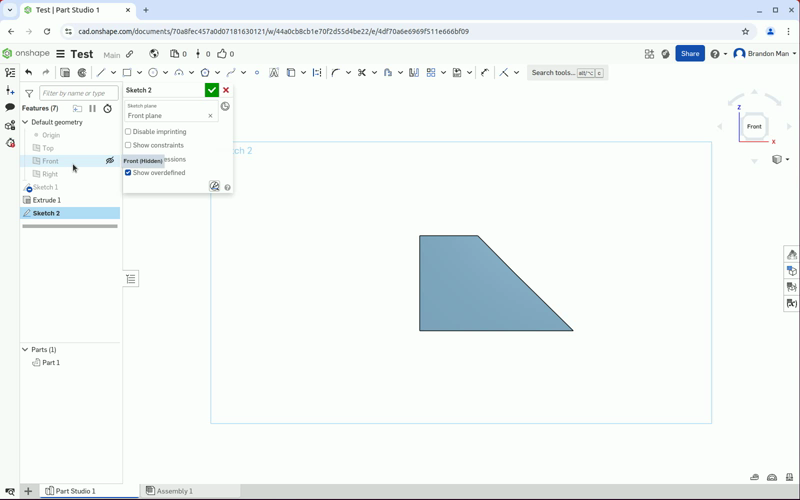
mouse_move(73, 352)
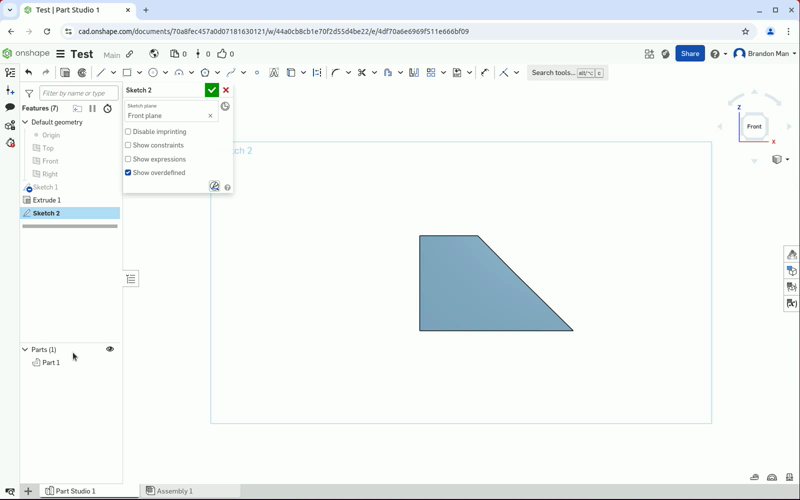
key(y)
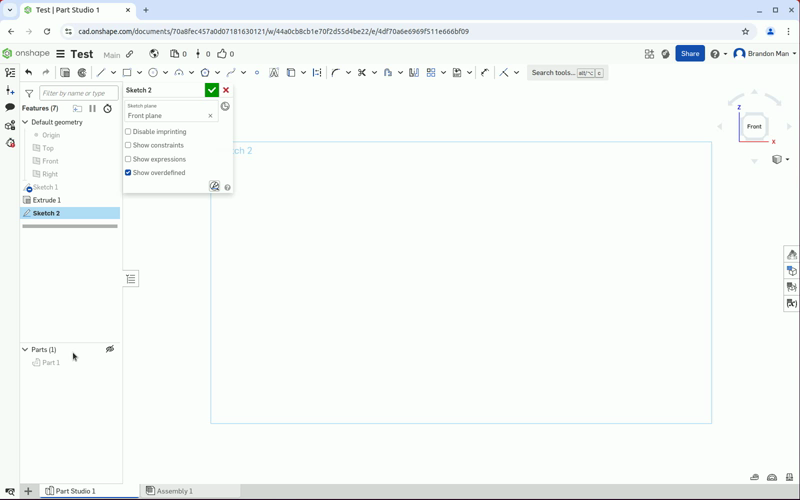
key(l)
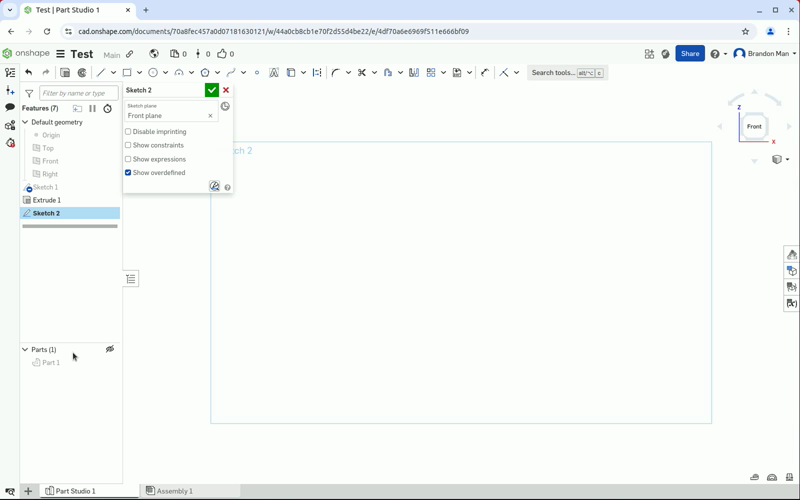
key_down(shift)
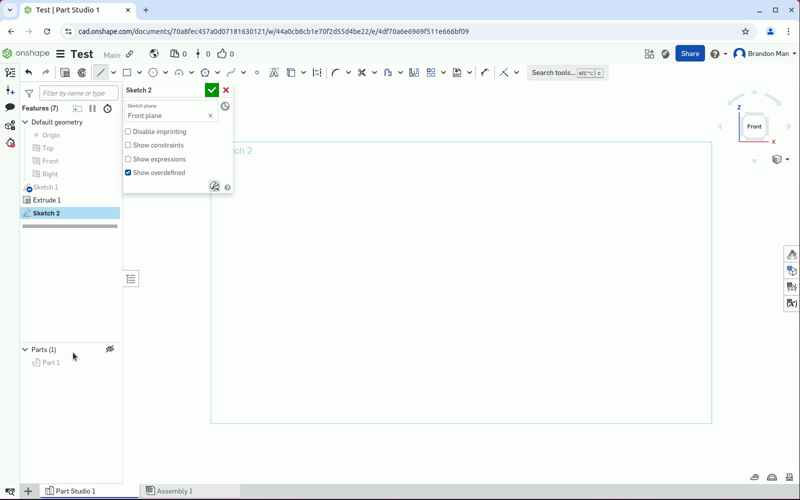
mouse_move(515, 272)
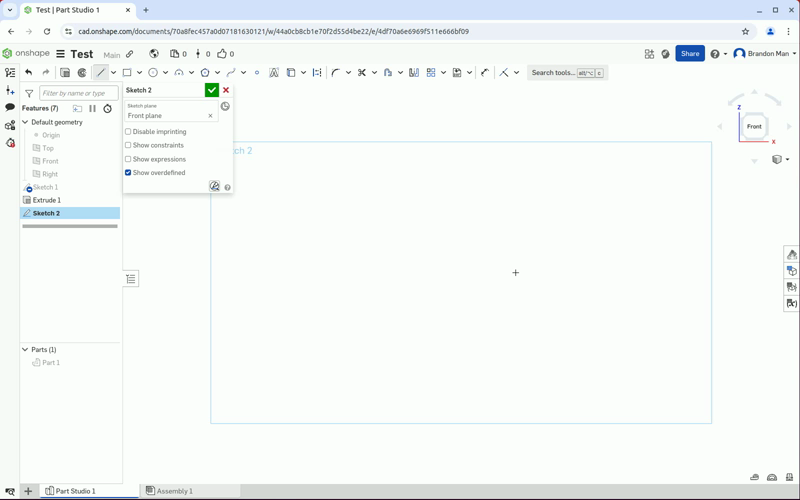
click(515, 272)
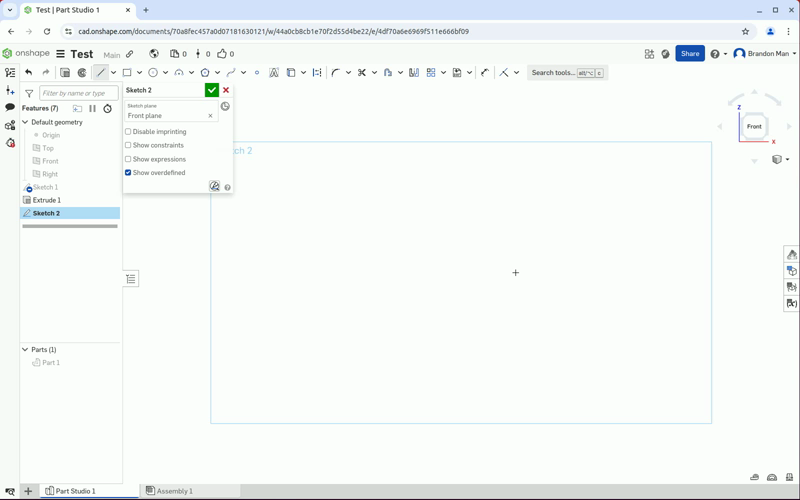
key_up(shift)
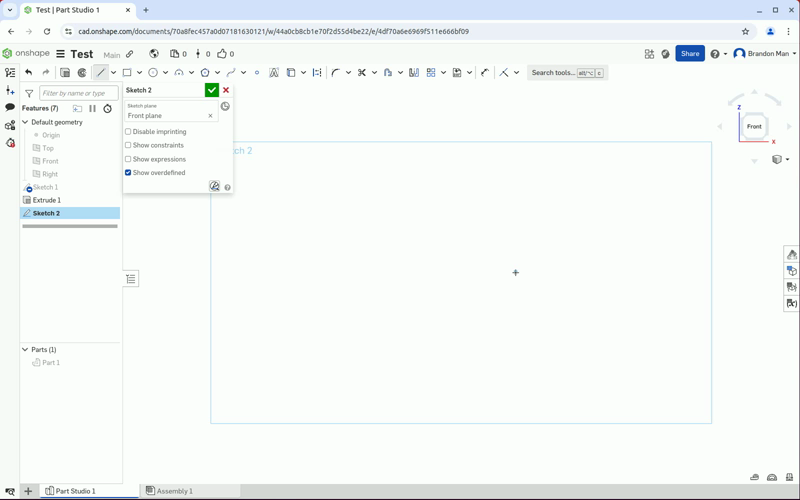
key_down(shift)
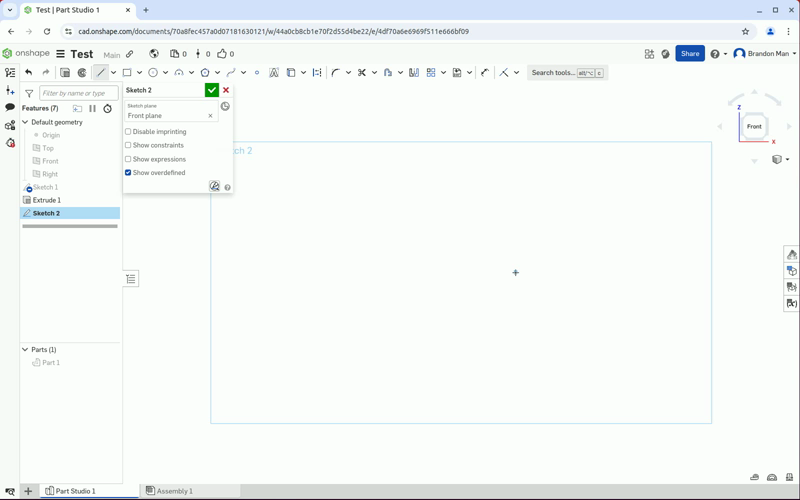
mouse_move(573, 330)
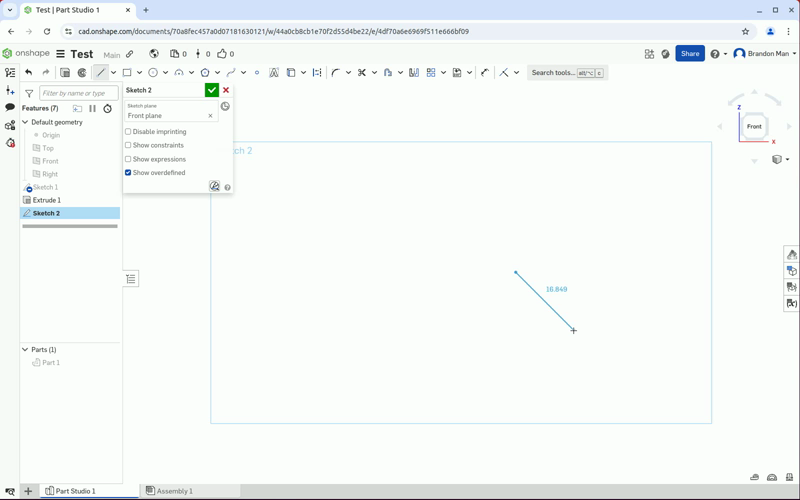
click(573, 330)
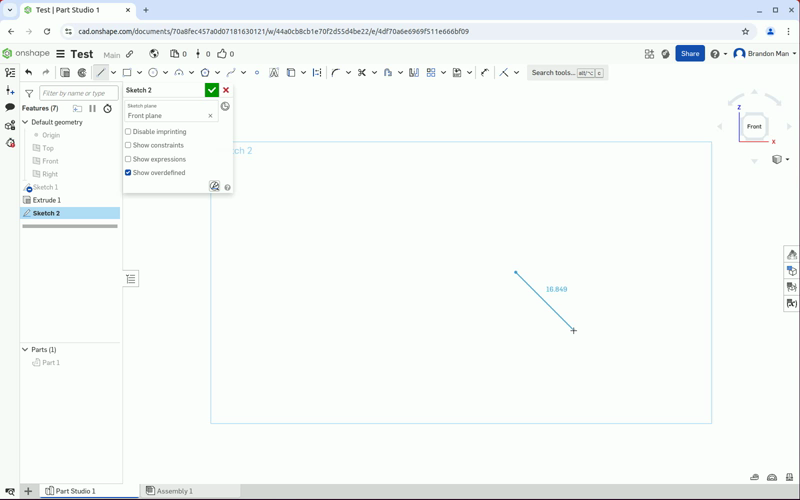
key_up(shift)
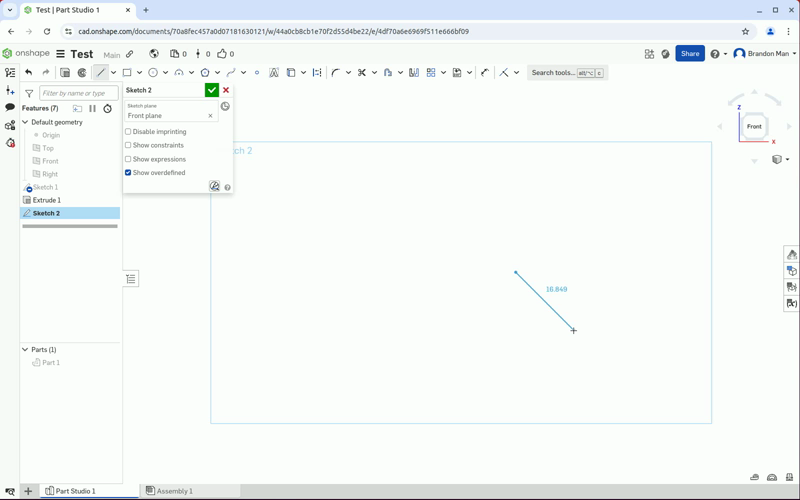
key_down(shift)
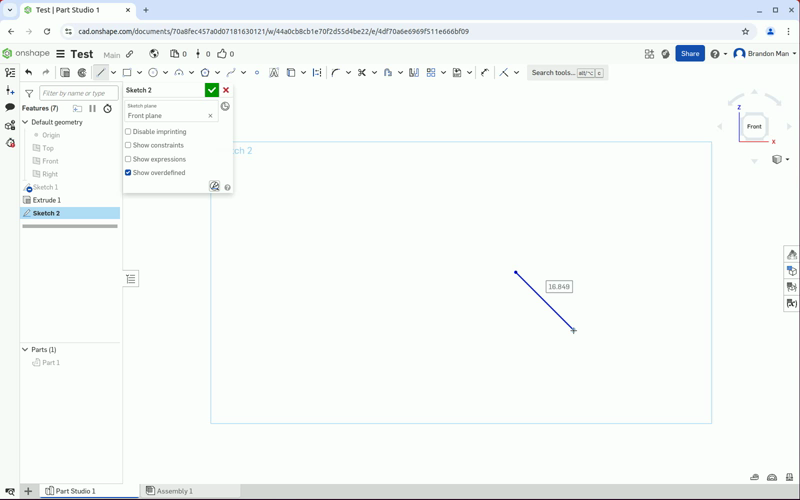
mouse_move(589, 330)
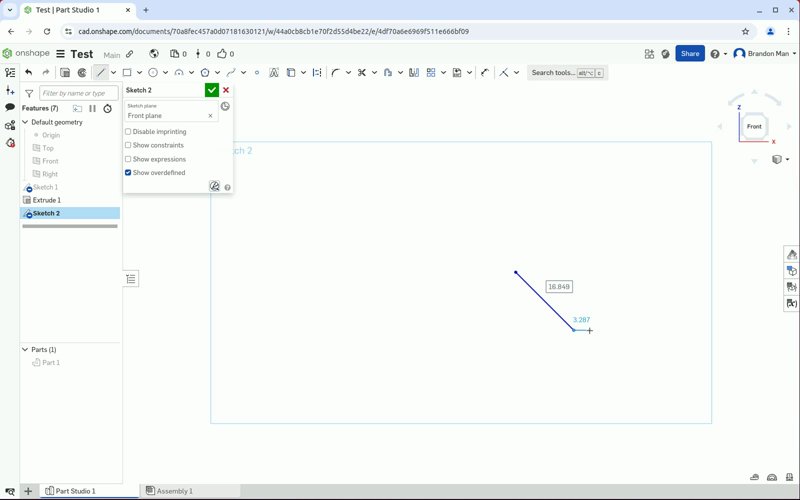
mouse_move(573, 272)
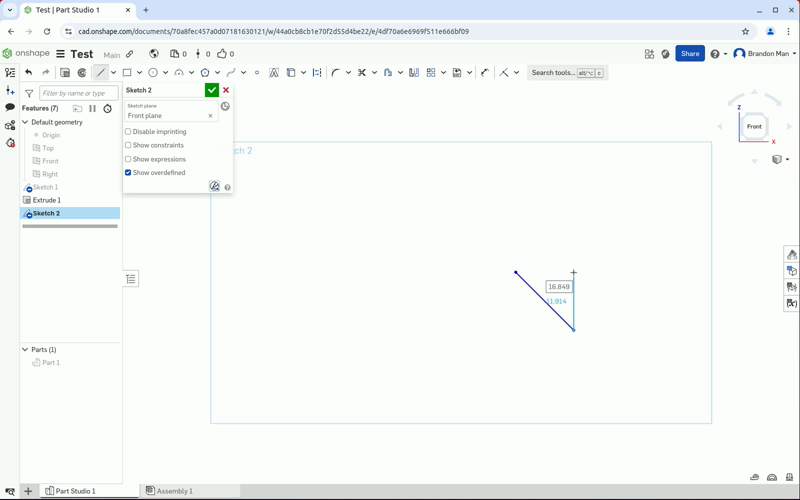
click(573, 272)
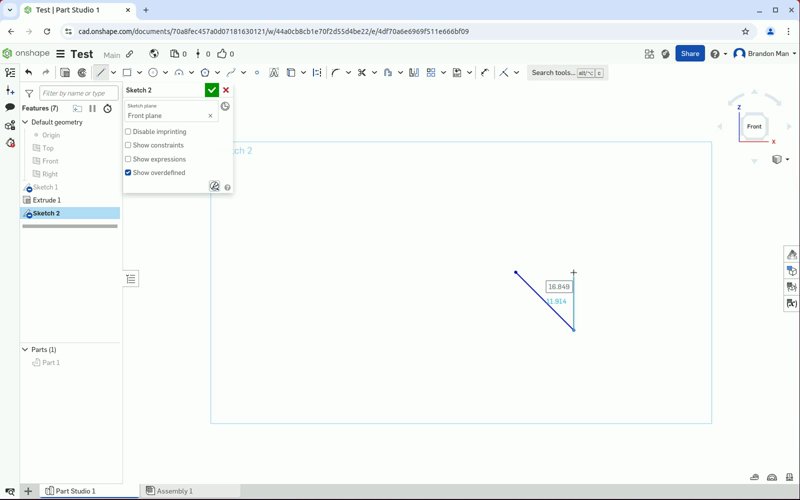
key_up(shift)
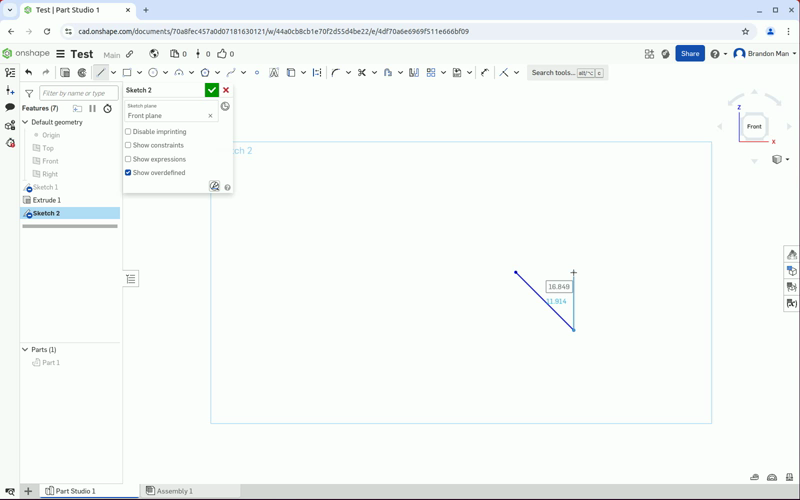
mouse_move(589, 272)
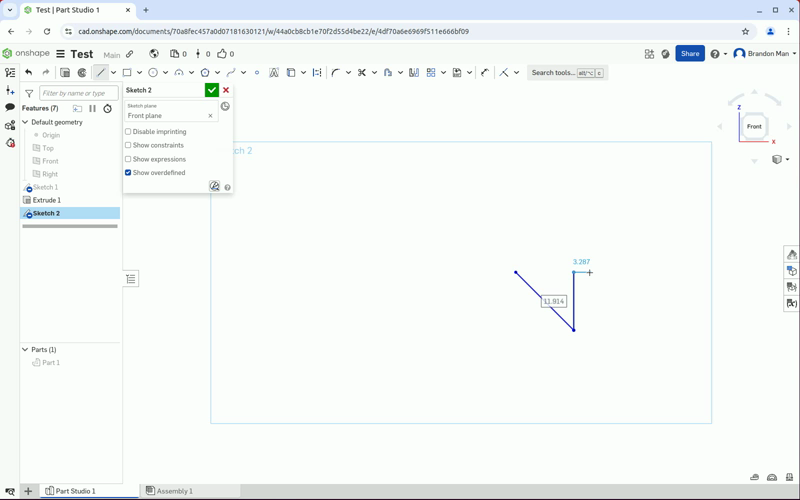
key_down(shift)
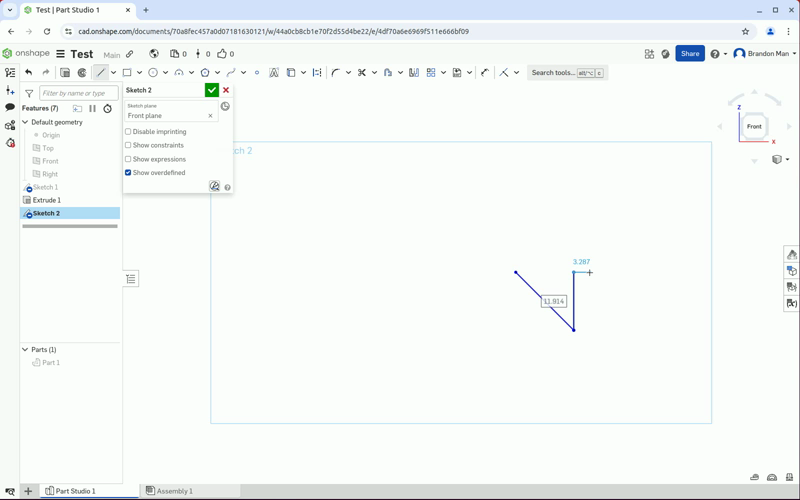
mouse_move(515, 272)
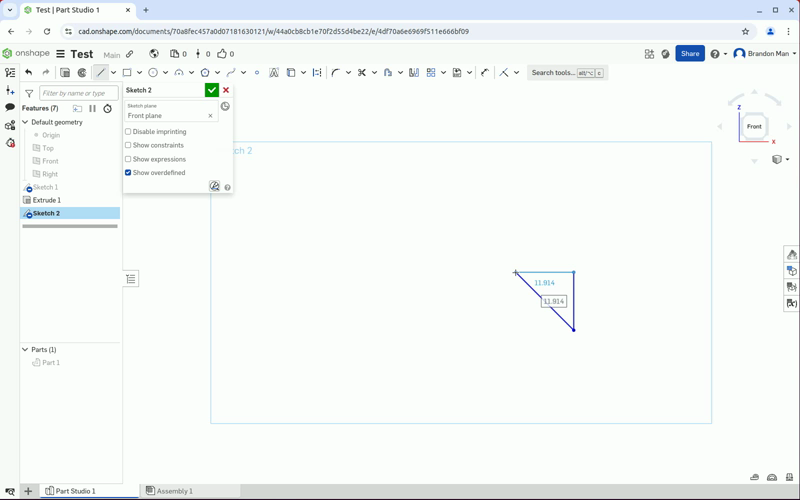
key_up(shift)
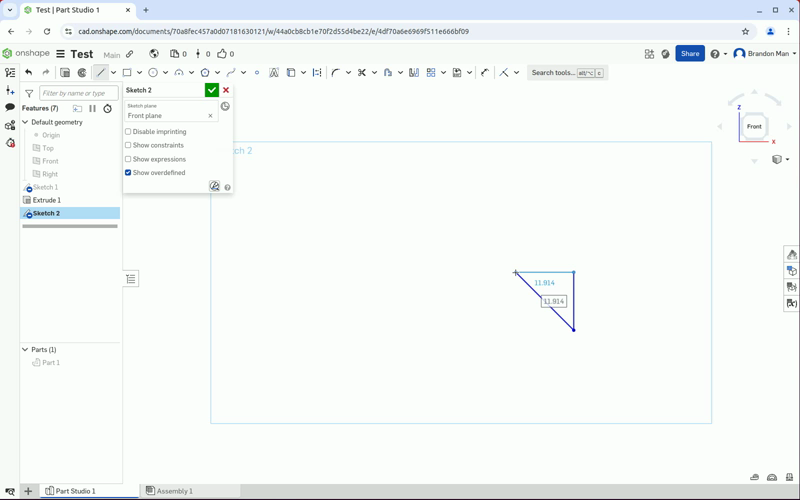
click(515, 272)
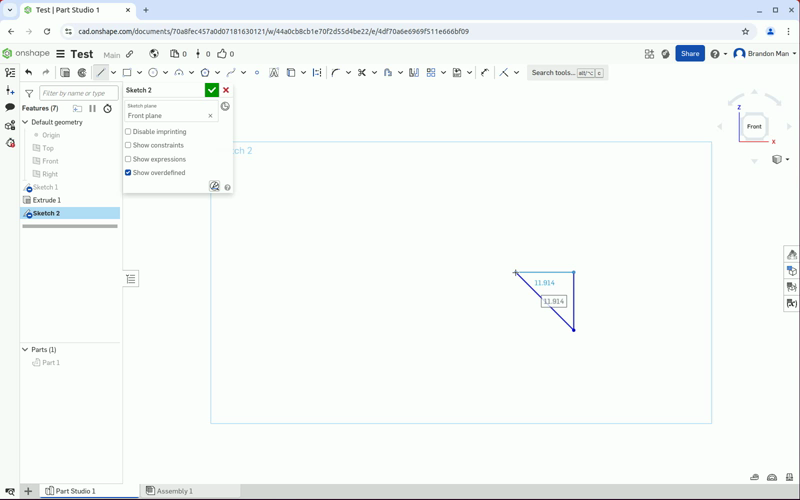
key(esc)
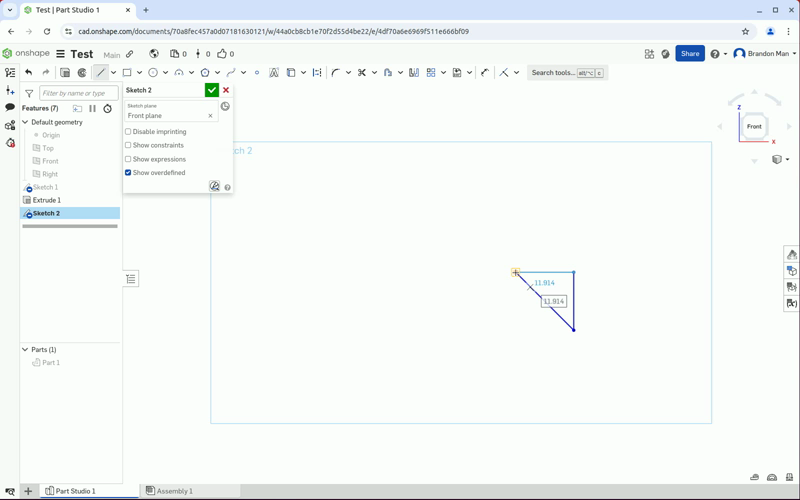
mouse_move(568, 279)
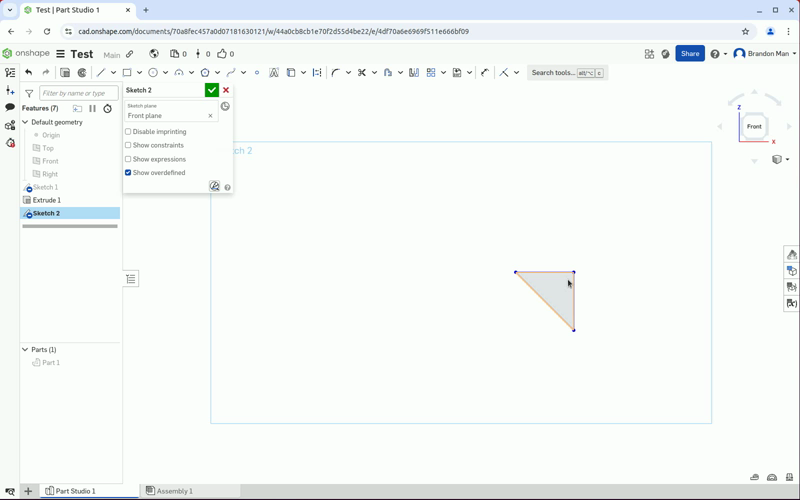
scroll(6)
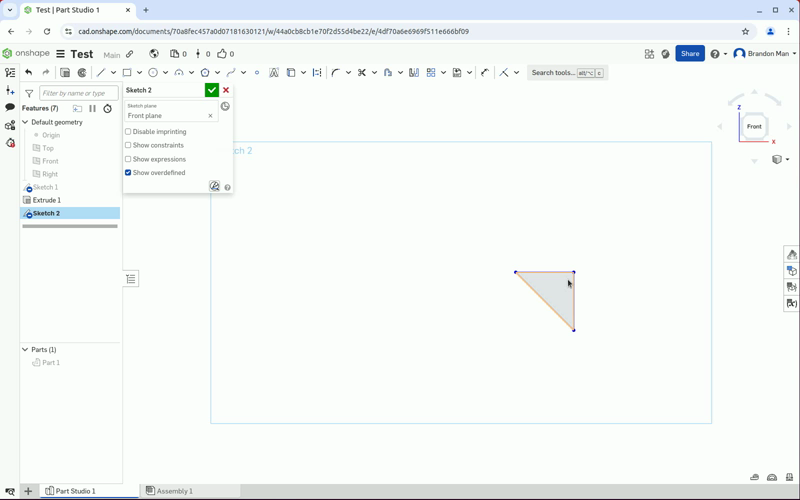
scroll(6)
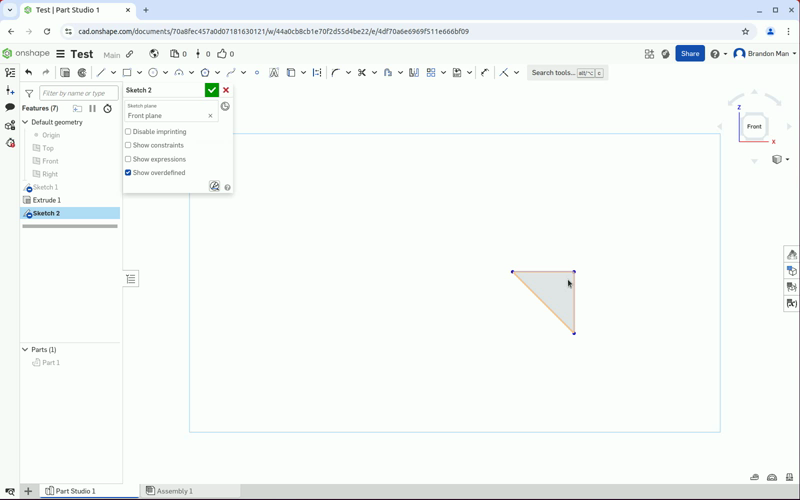
scroll(6)
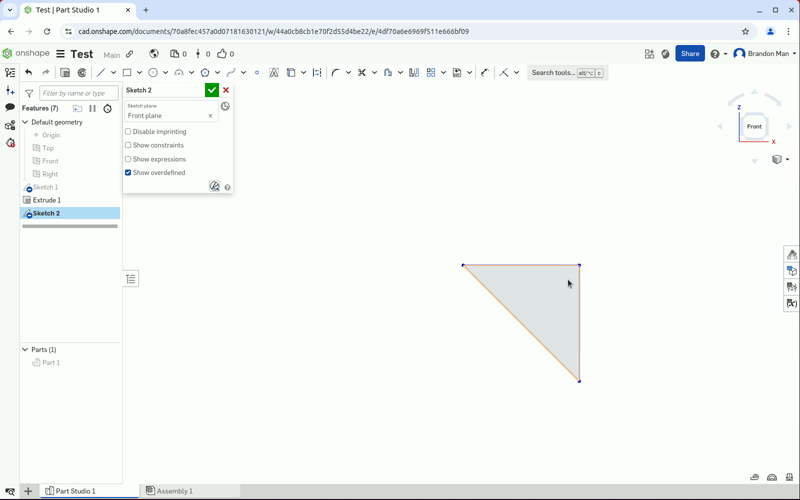
scroll(6)
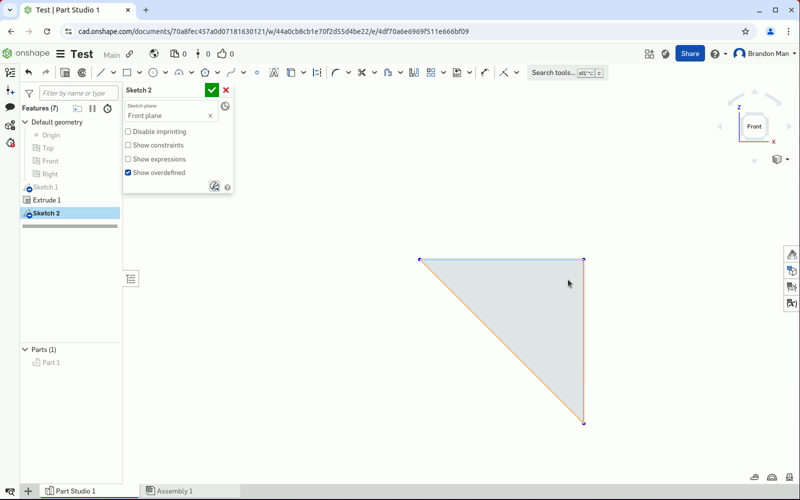
scroll(6)
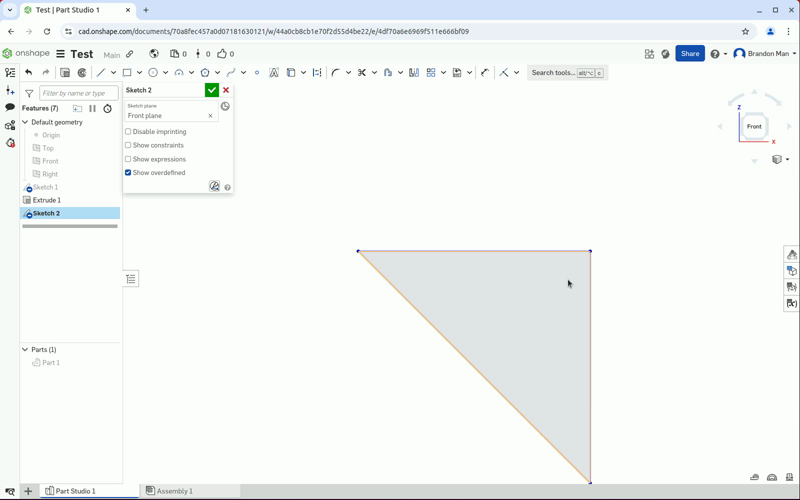
scroll(6)
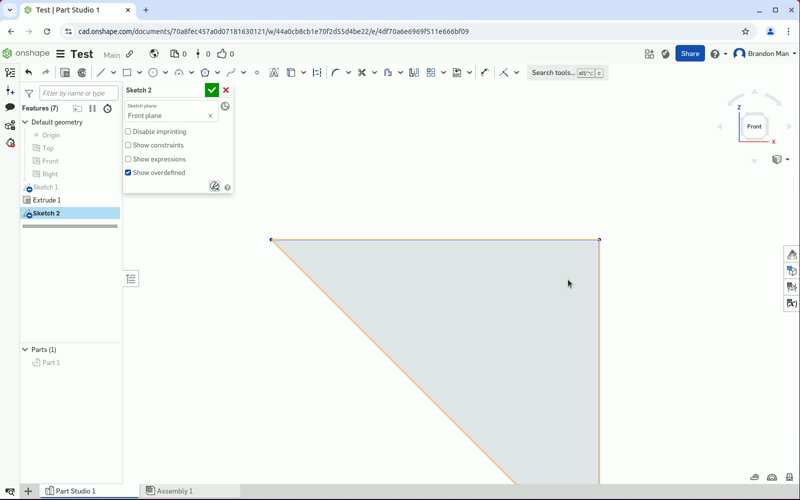
scroll(6)
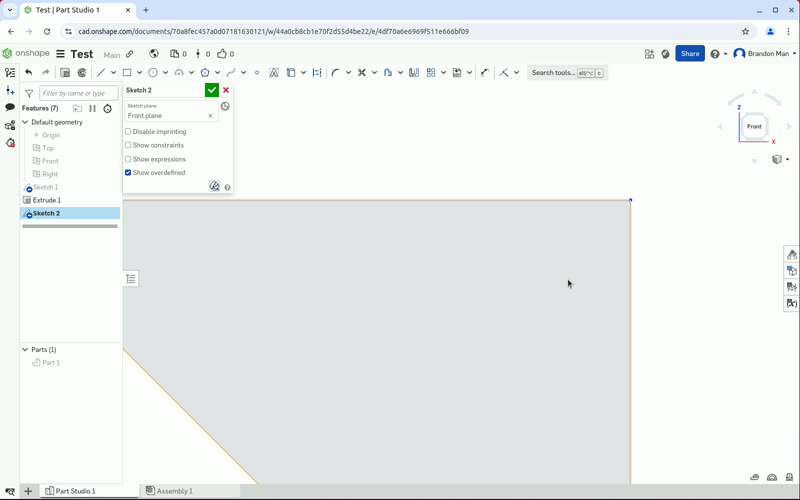
click(568, 279)
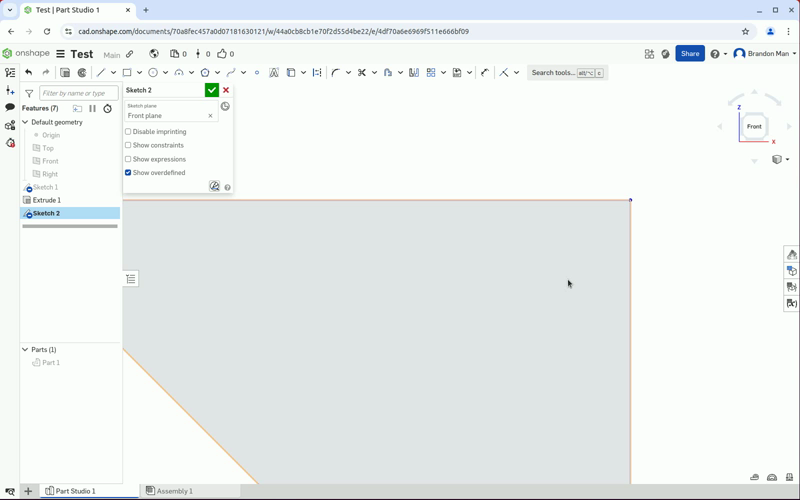
scroll(-6)
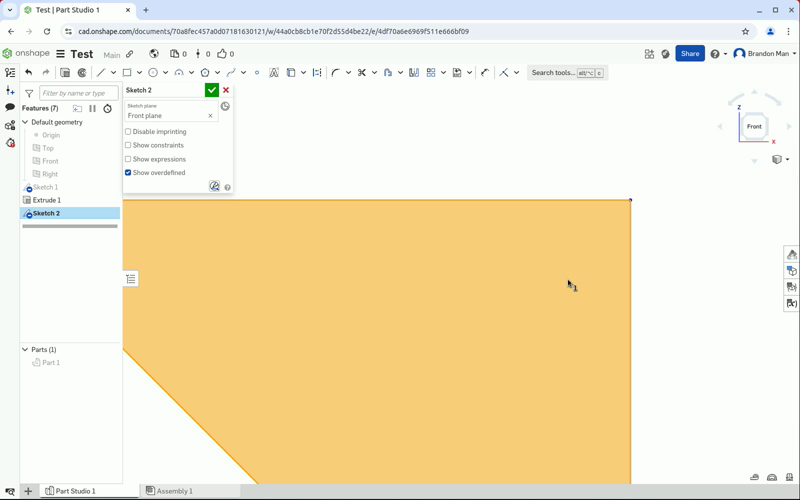
scroll(-6)
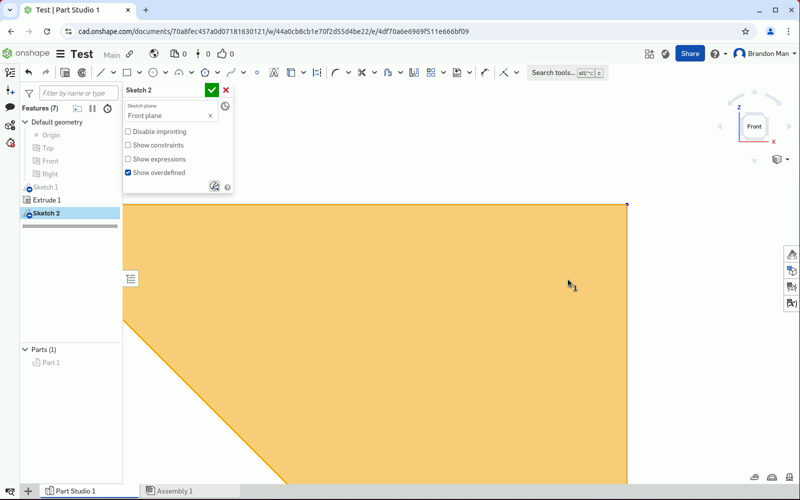
scroll(-6)
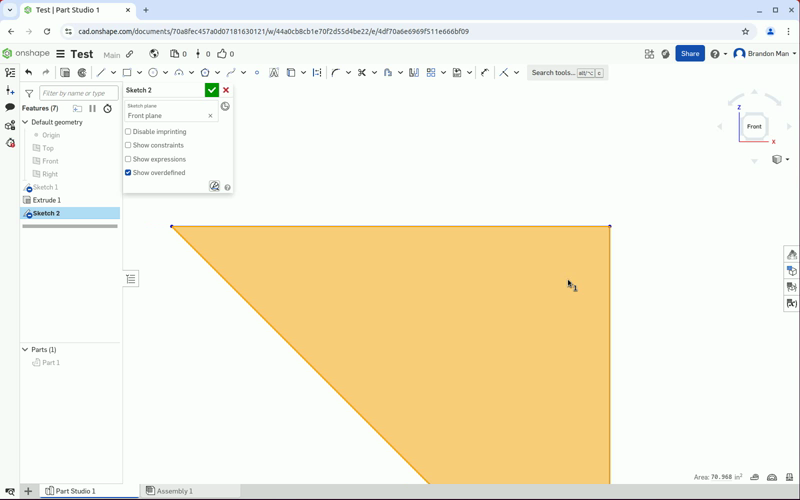
scroll(-6)
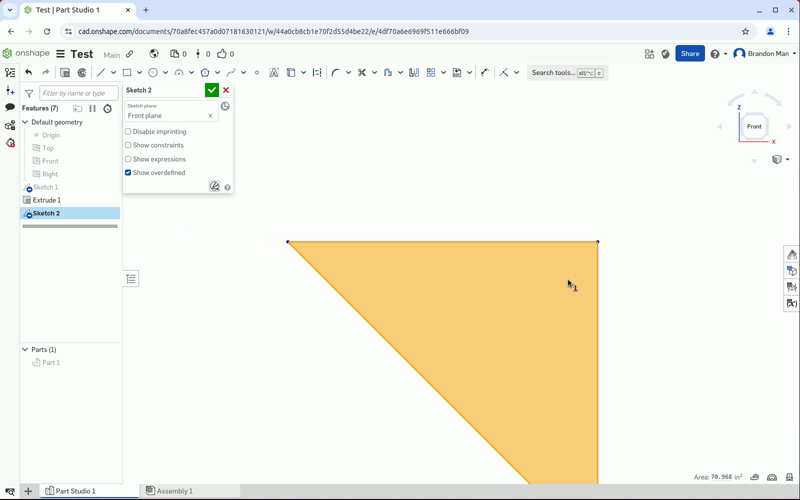
scroll(-6)
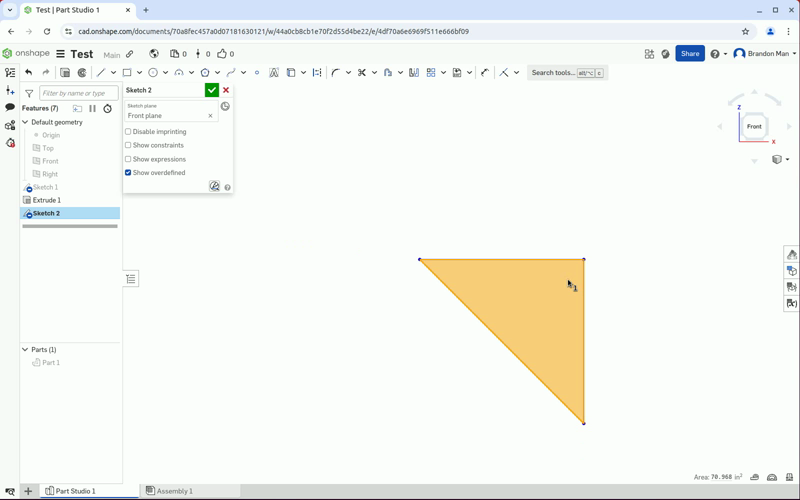
scroll(-6)
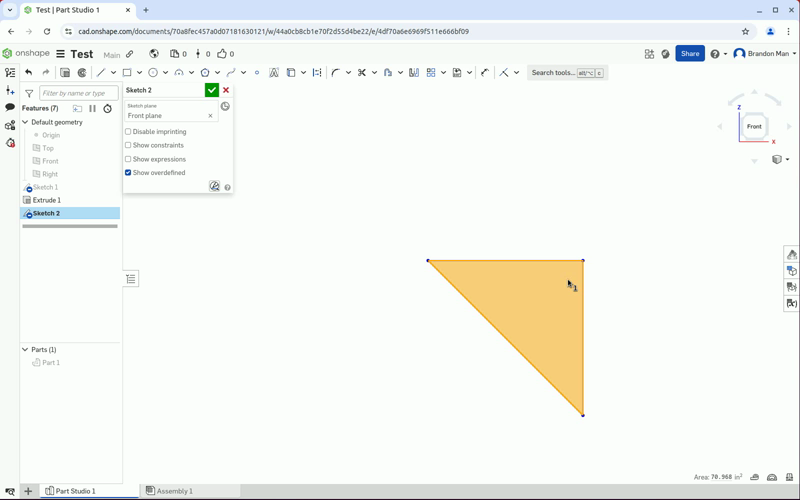
scroll(-6)
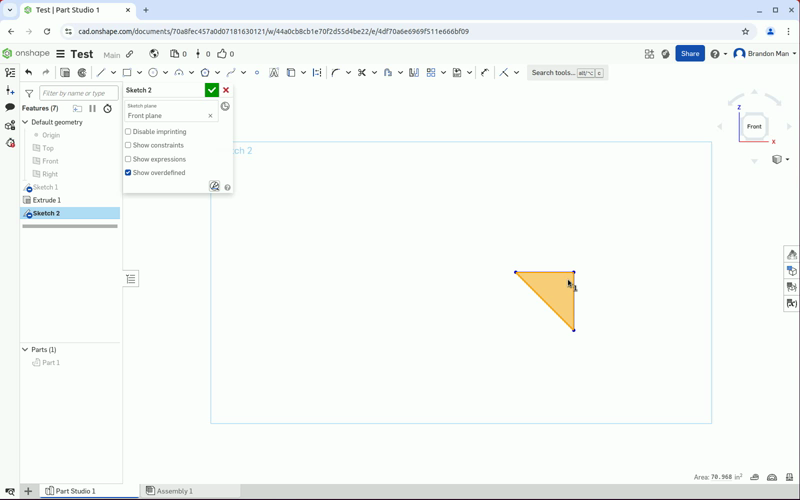
mouse_move(73, 352)
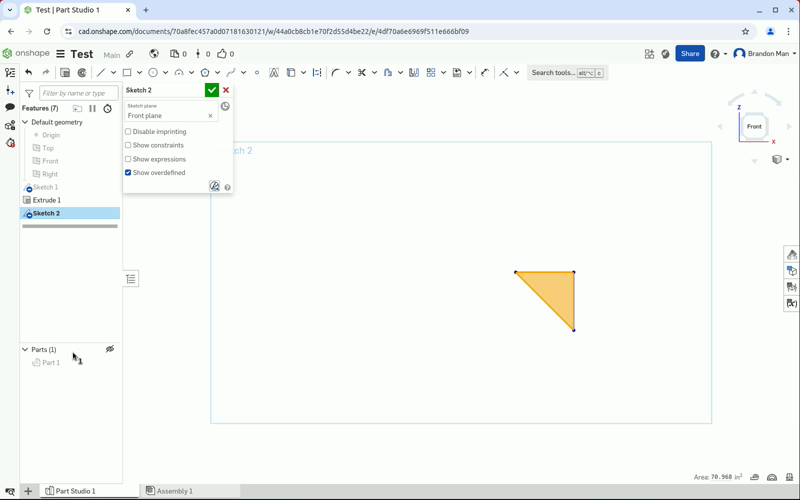
key(shift+y)
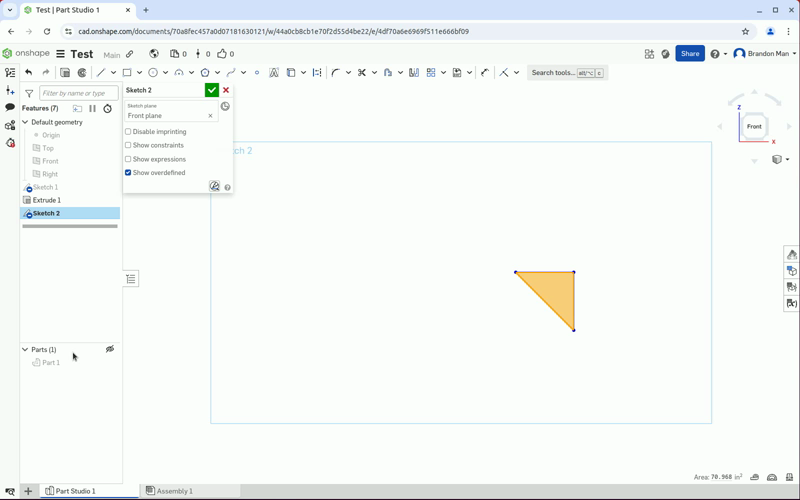
key(shift+e)
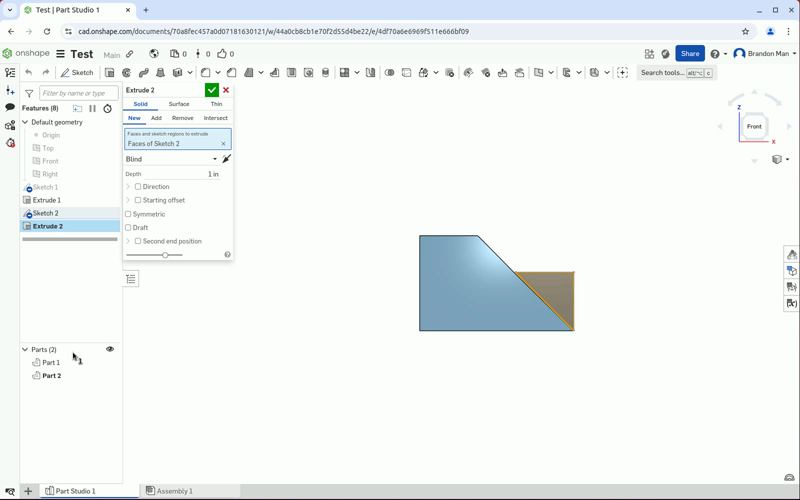
mouse_move(143, 106)
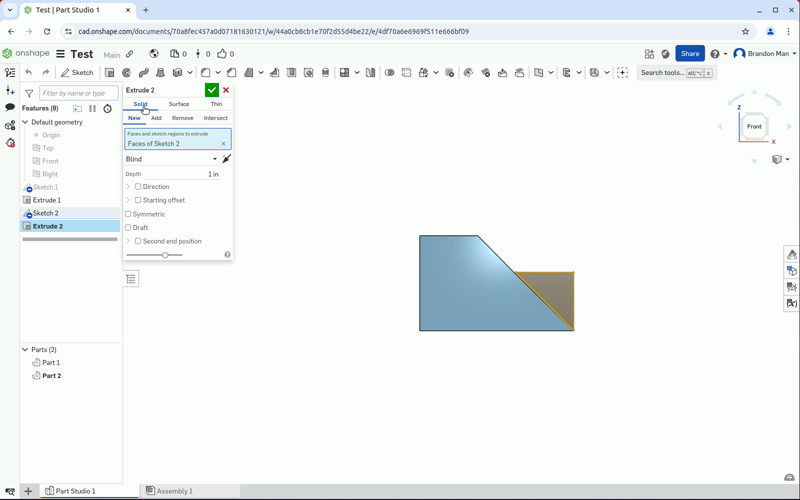
click(143, 106)
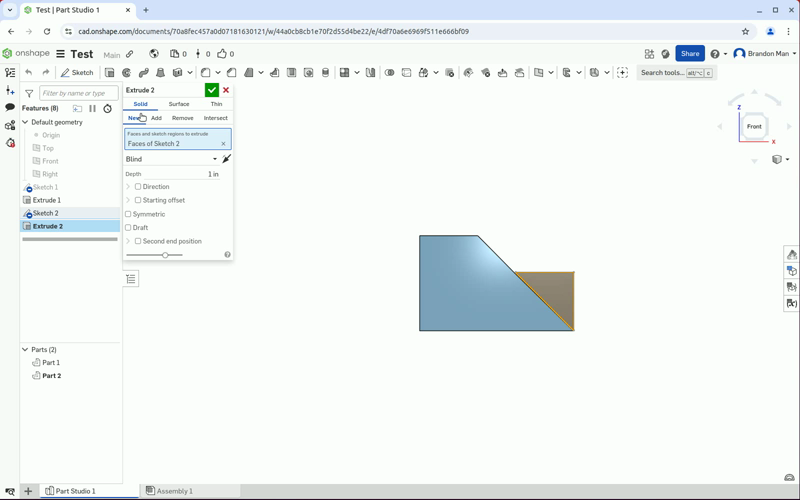
mouse_move(137, 120)
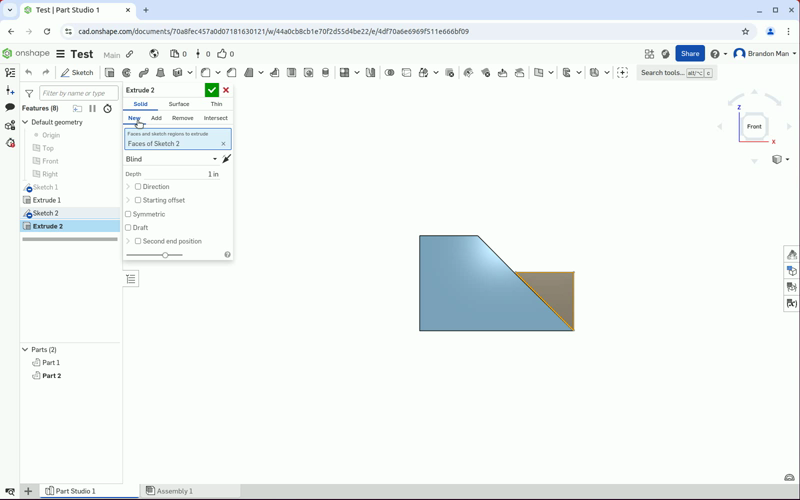
click(137, 120)
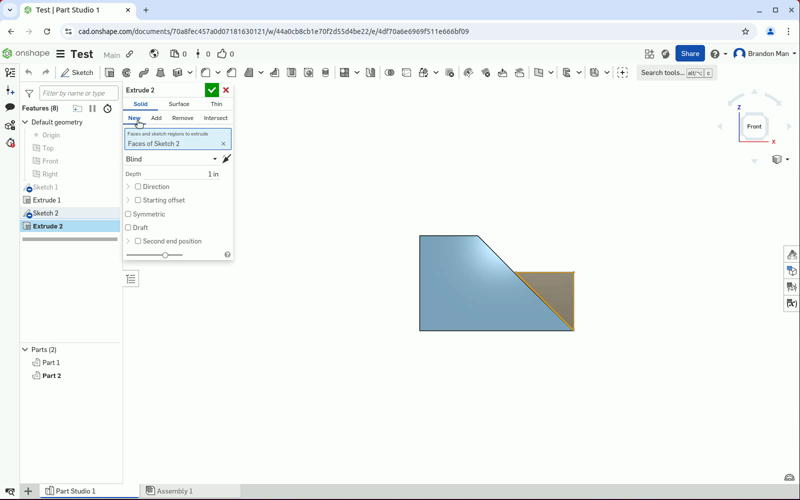
key(tab, 4)
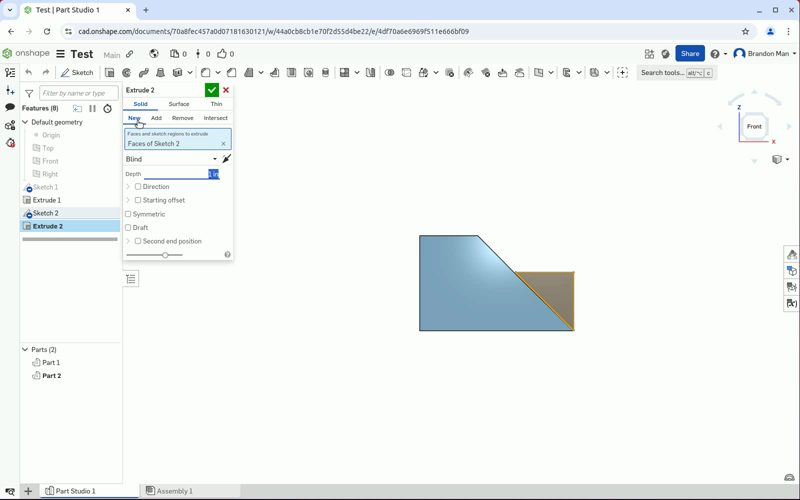
text(11.795)
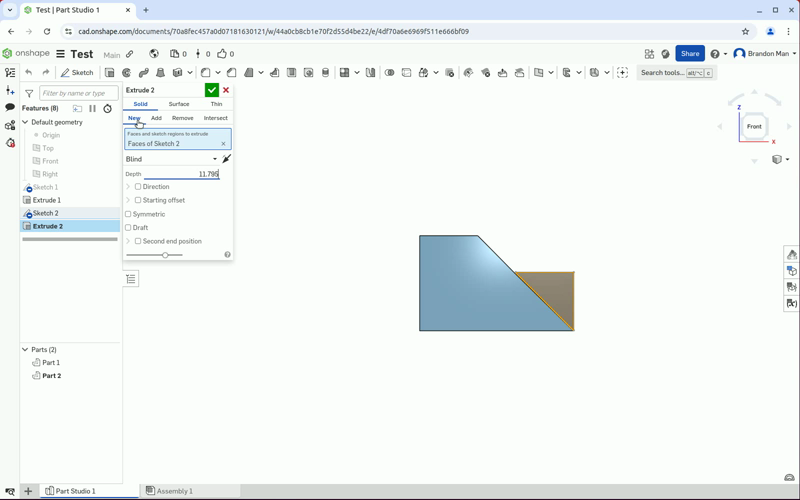
key(enter)
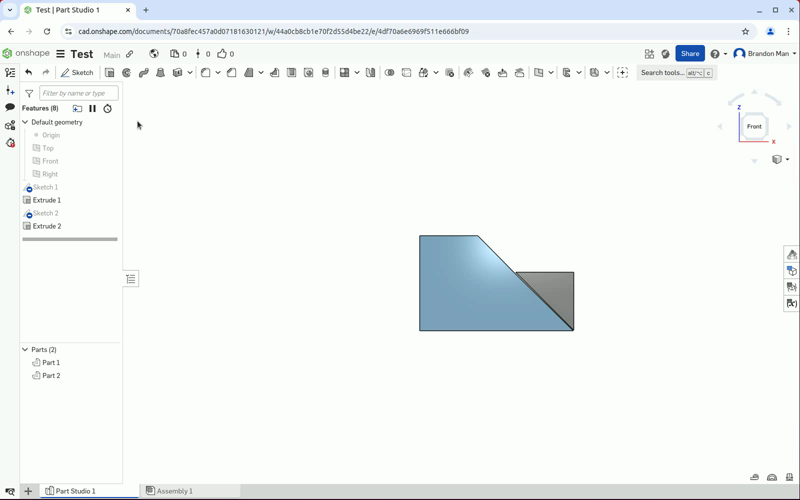
key(shift+h)
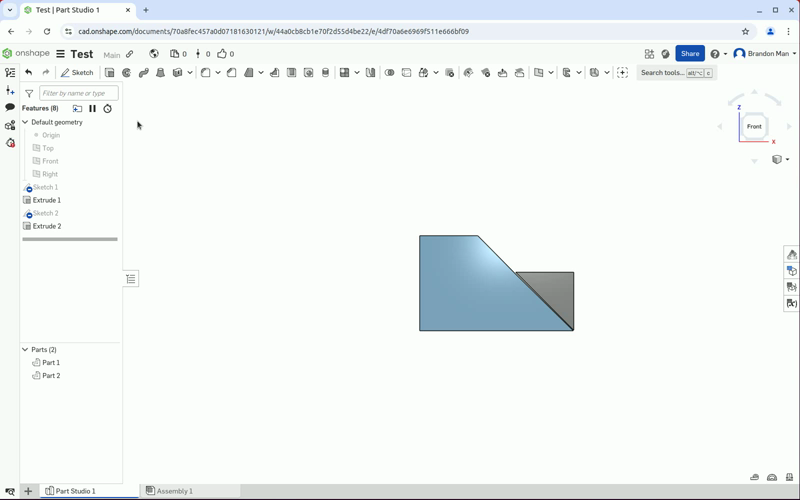
key(shift+h)
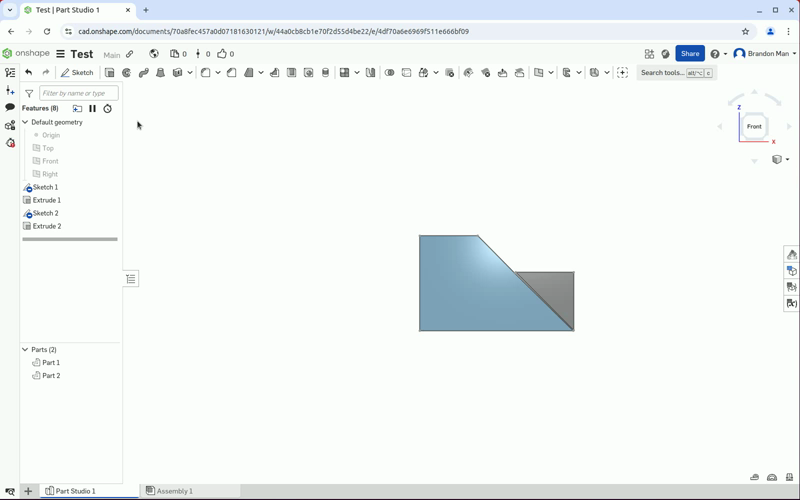
key(shift+7)
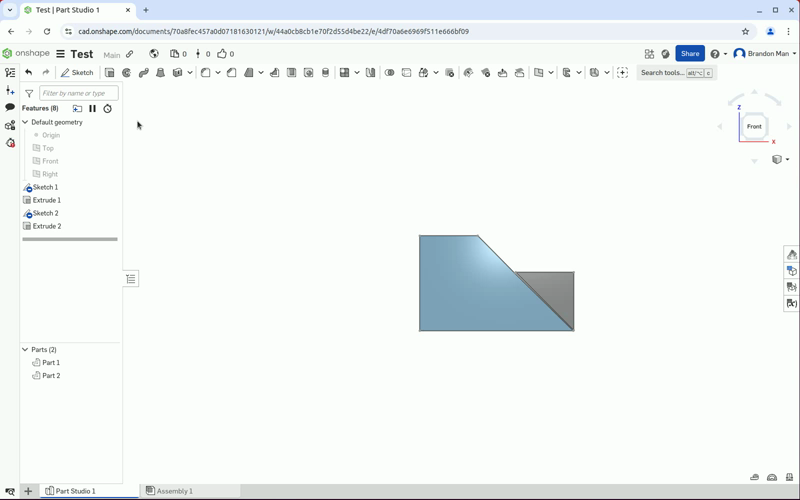
key(left, 2)
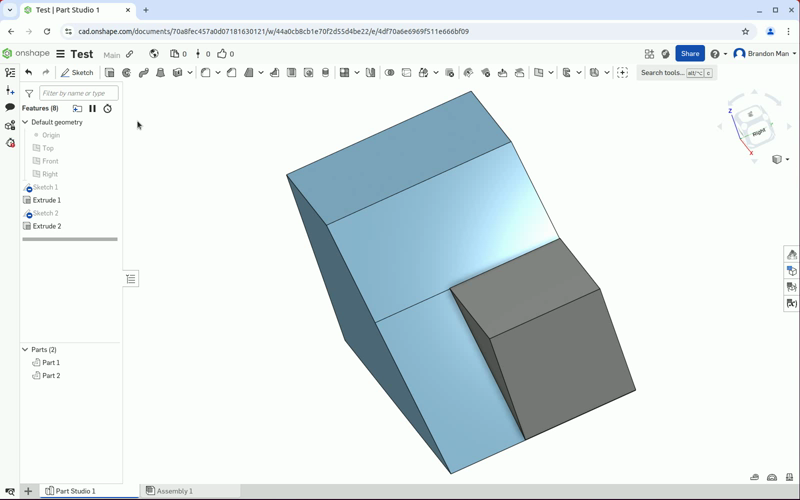
key(down, 2)
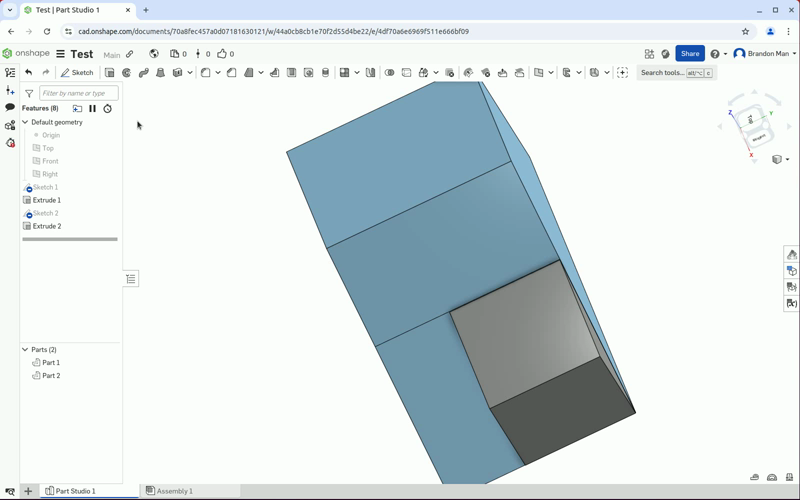
key(up, 2)
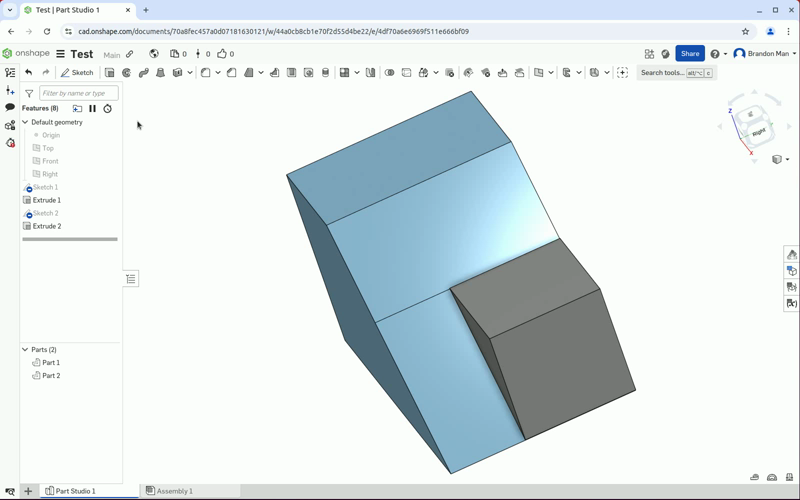
key(right, 2)
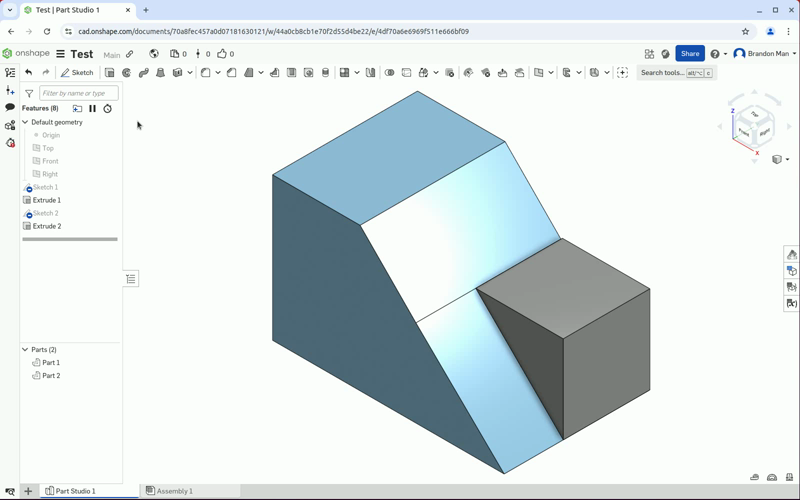
mouse_move(73, 189)
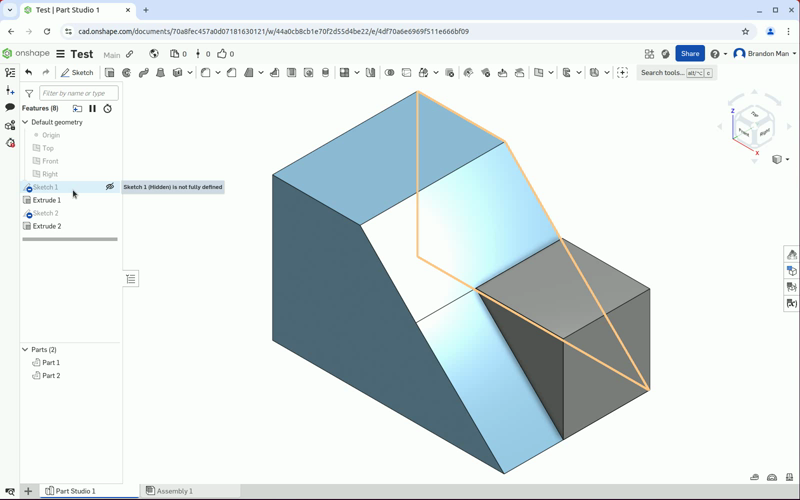
click(73, 189)